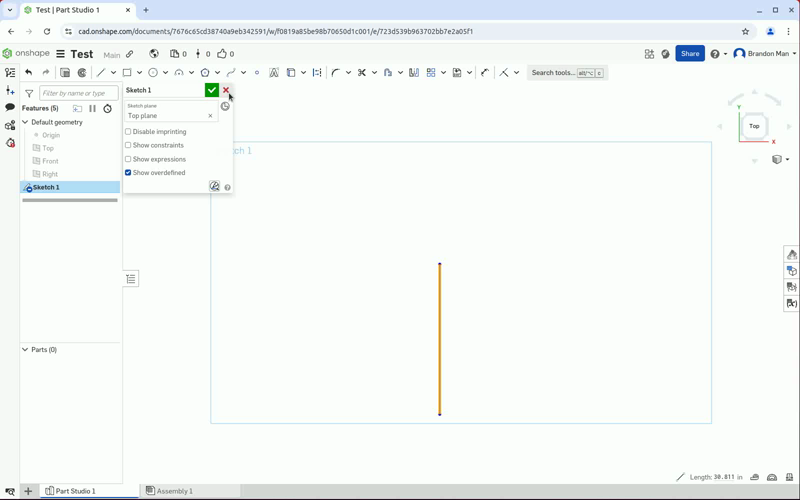
key(shift+h)
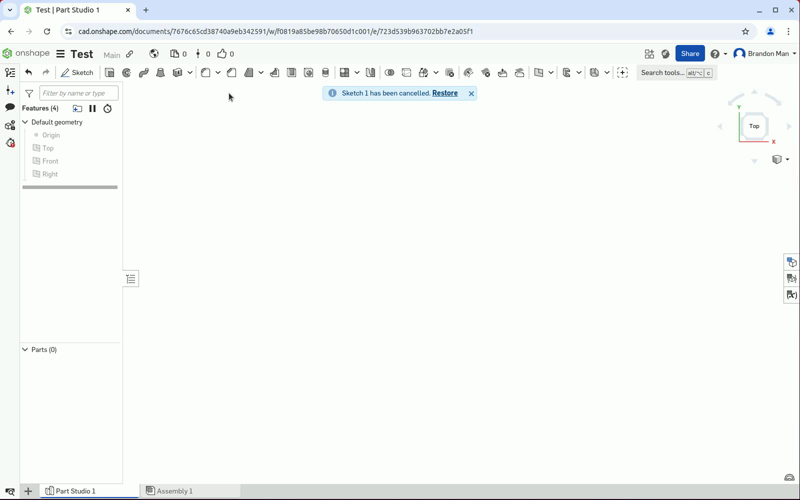
mouse_move(73, 352)
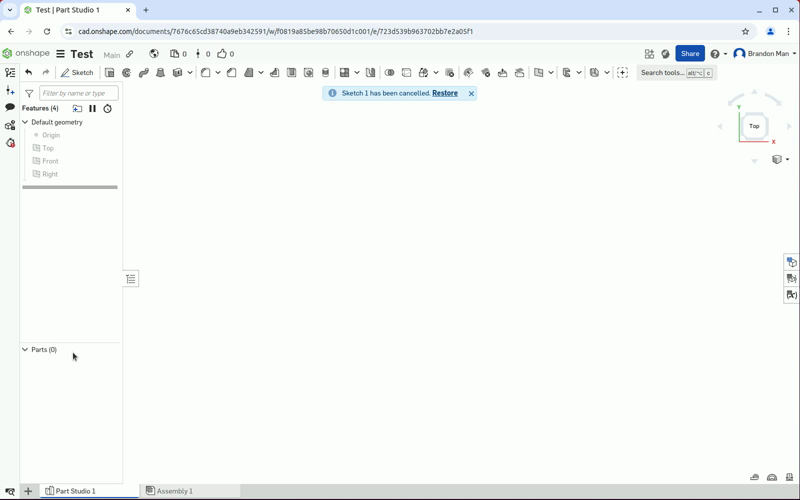
key(y)
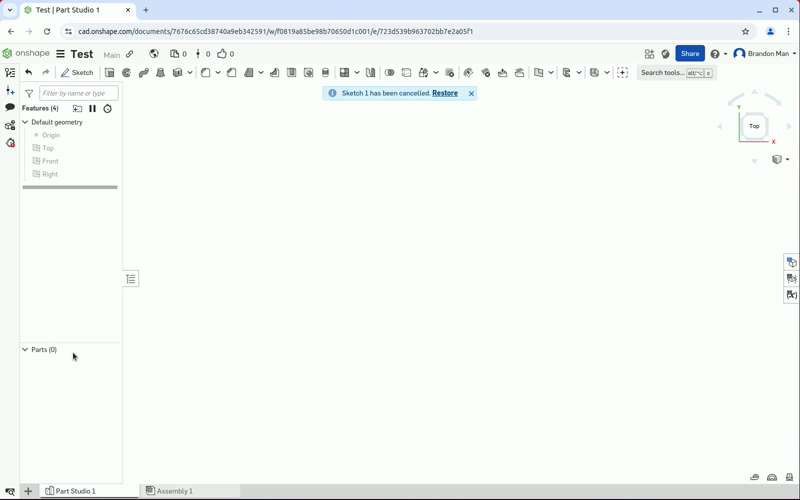
key(shift+p)
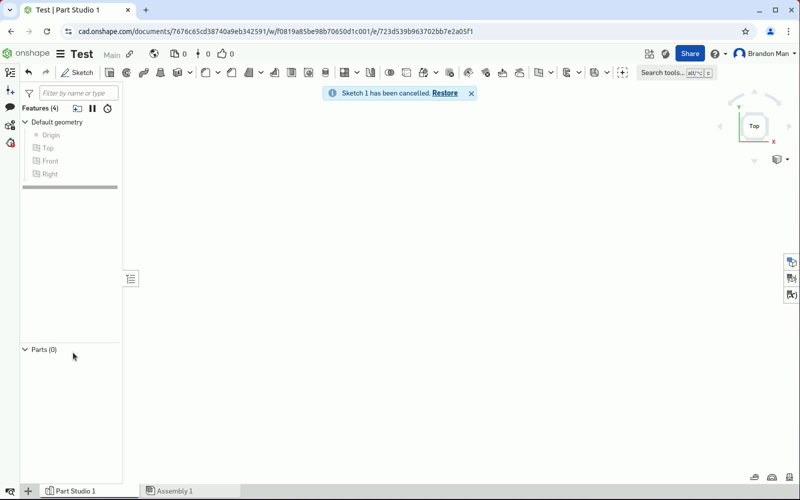
key(space)
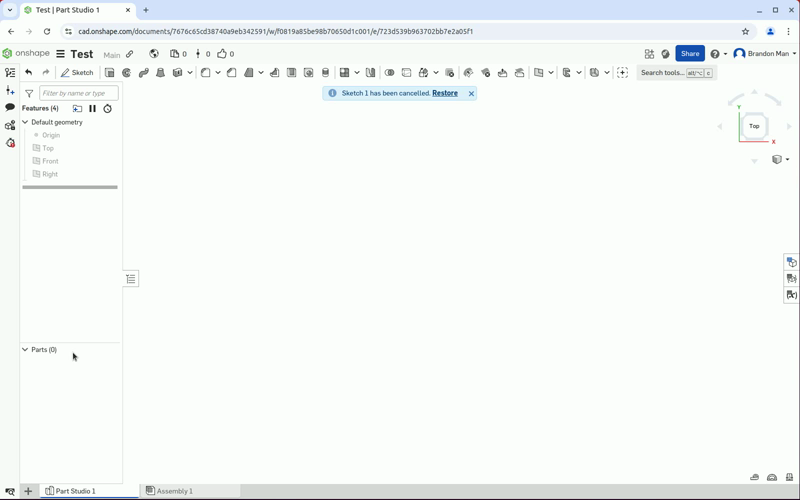
key_down(shift)
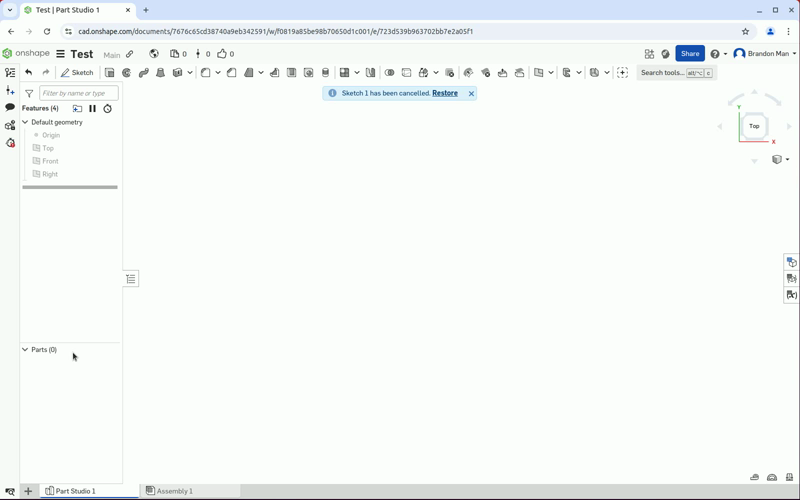
key(up)
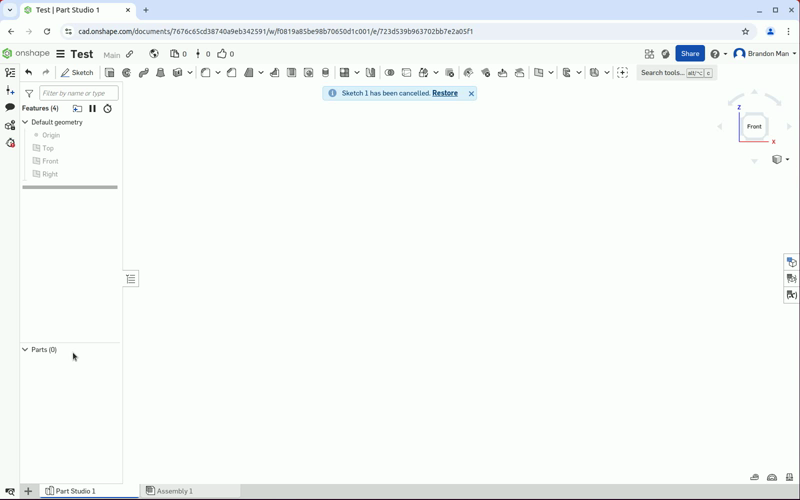
key_up(shift)
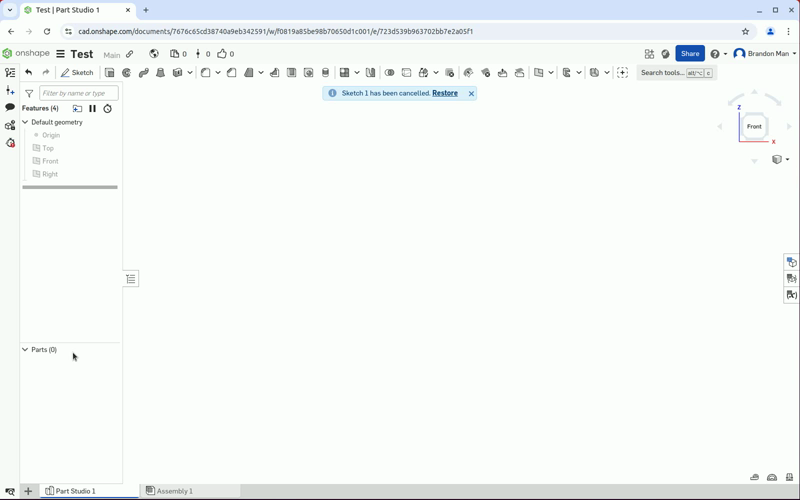
mouse_move(73, 352)
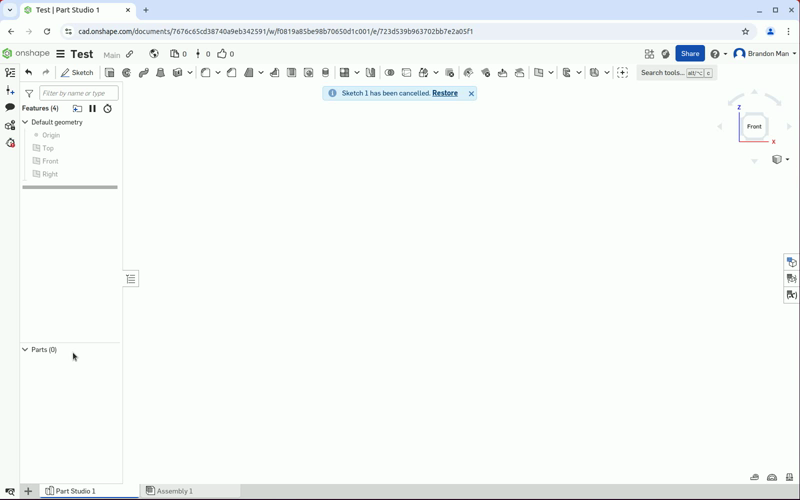
key(shift+y)
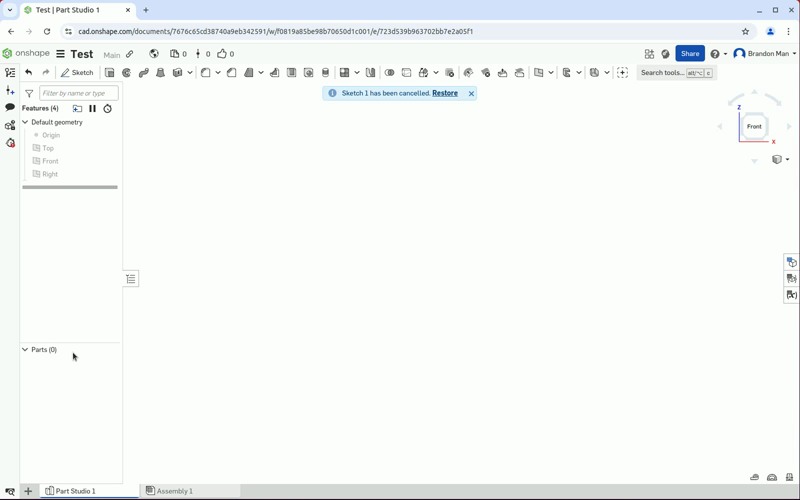
key(shift+s)
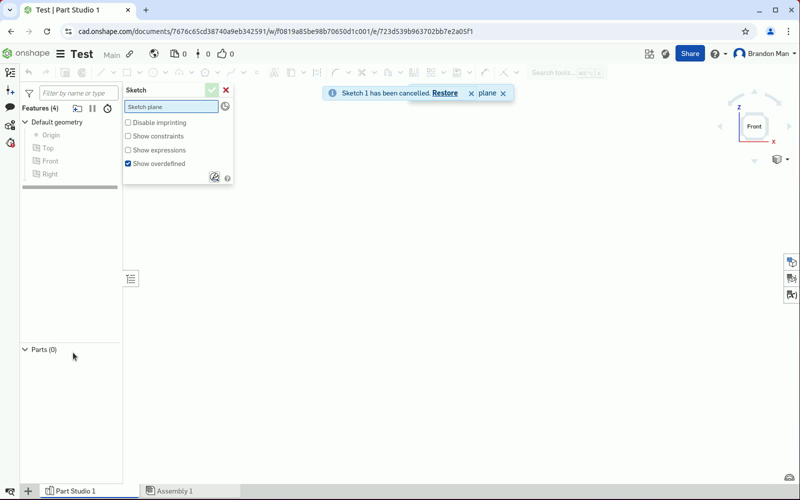
mouse_move(73, 163)
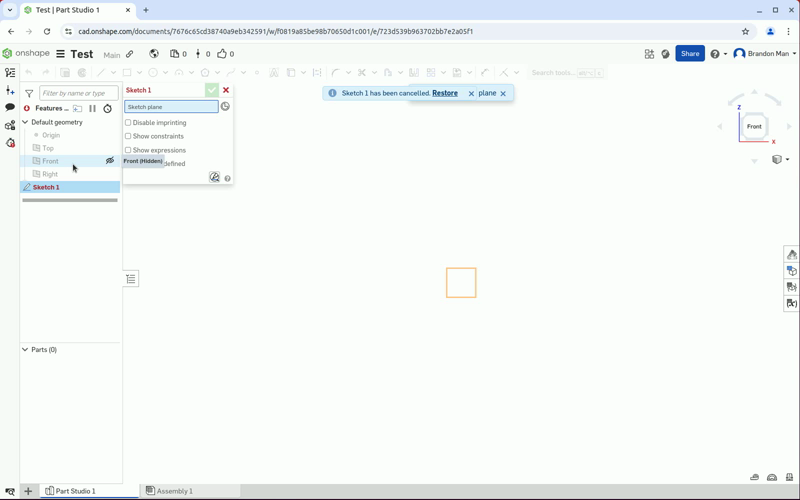
click(73, 163)
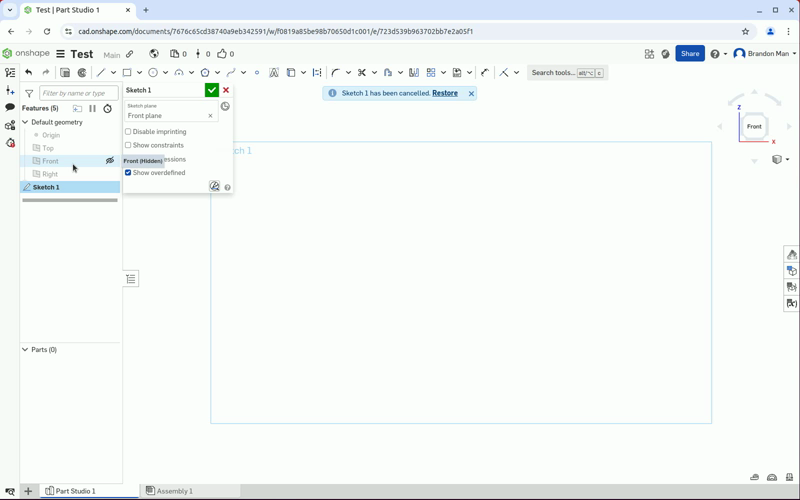
mouse_move(73, 352)
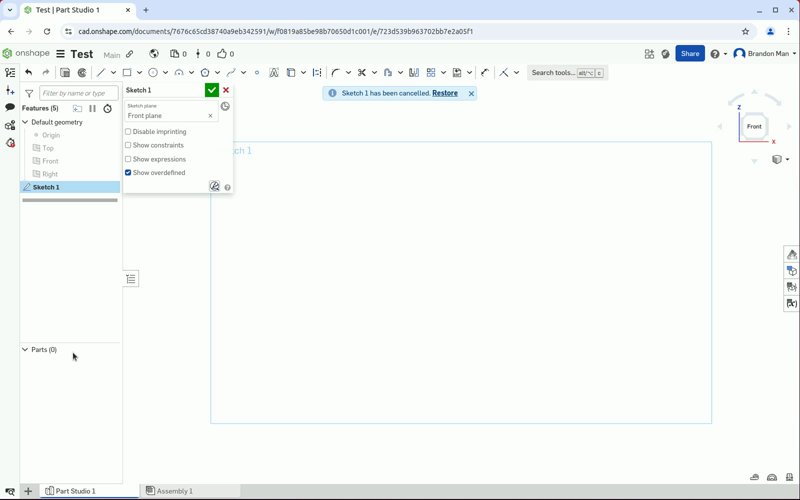
key(y)
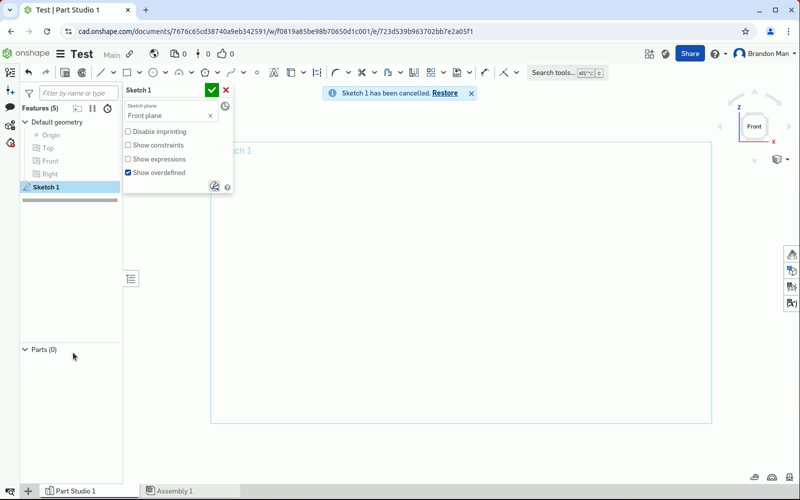
key(c)
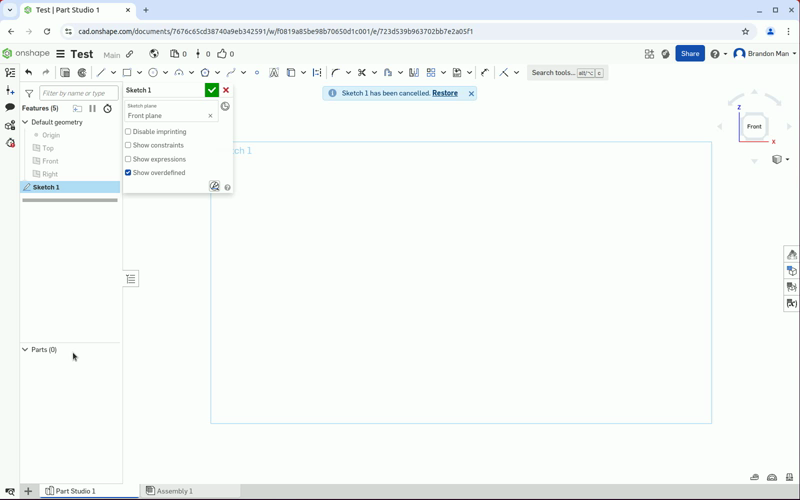
key_down(shift)
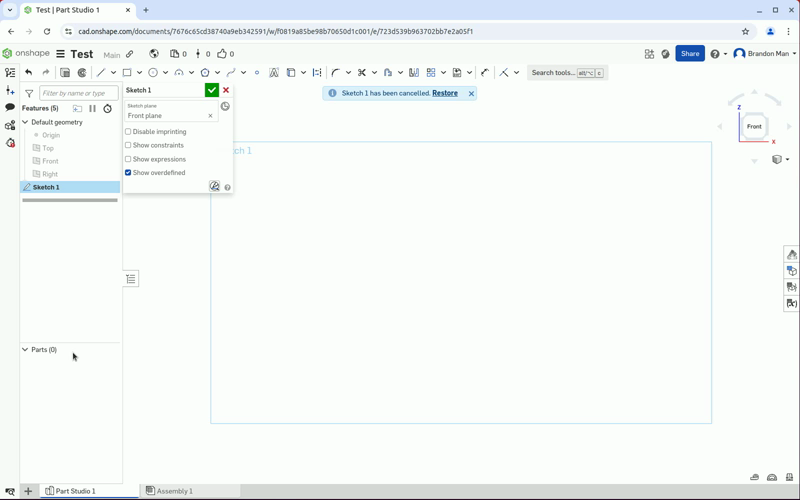
mouse_move(460, 282)
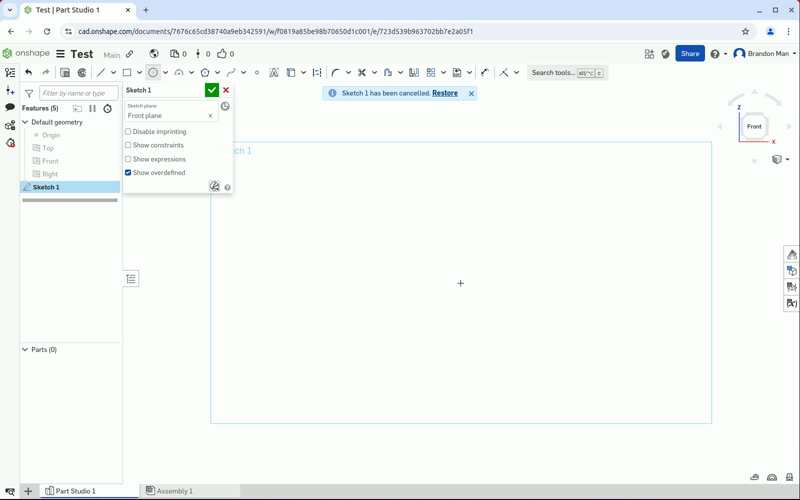
click(460, 282)
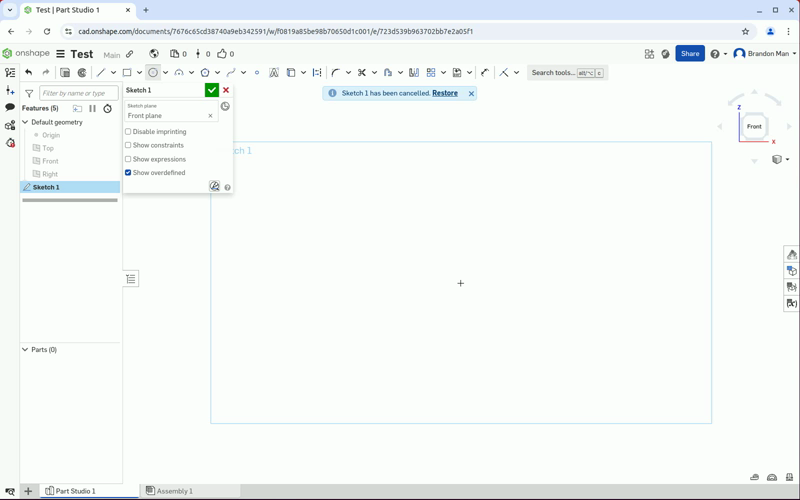
key_up(shift)
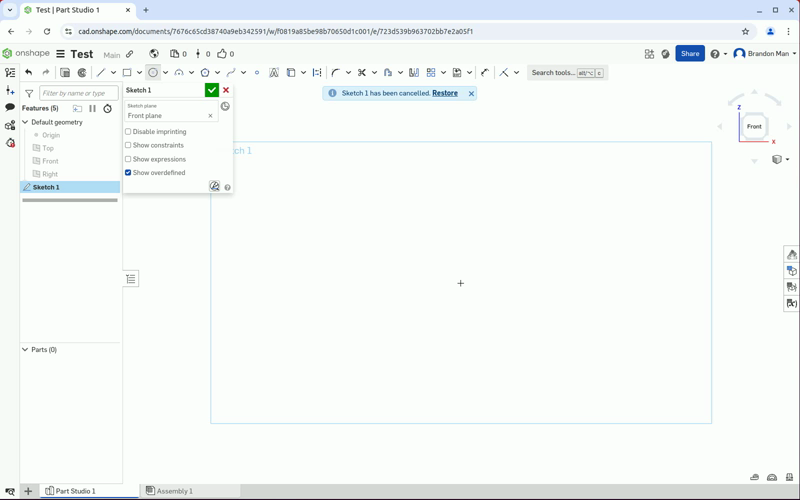
mouse_move(505, 282)
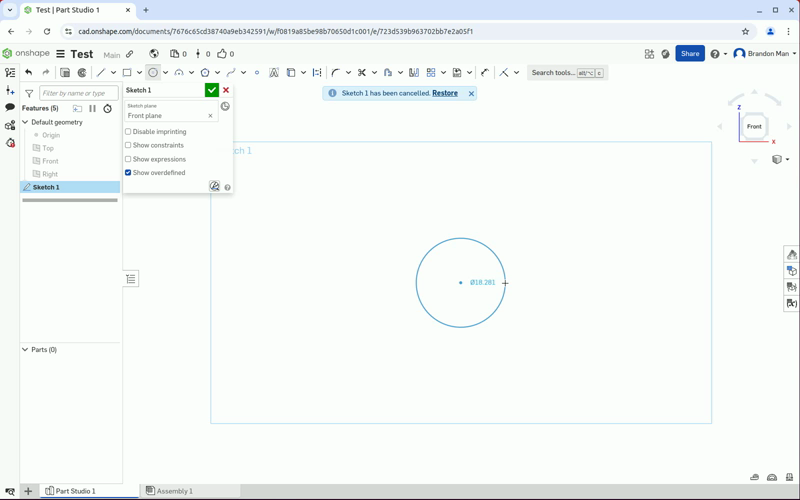
click(505, 282)
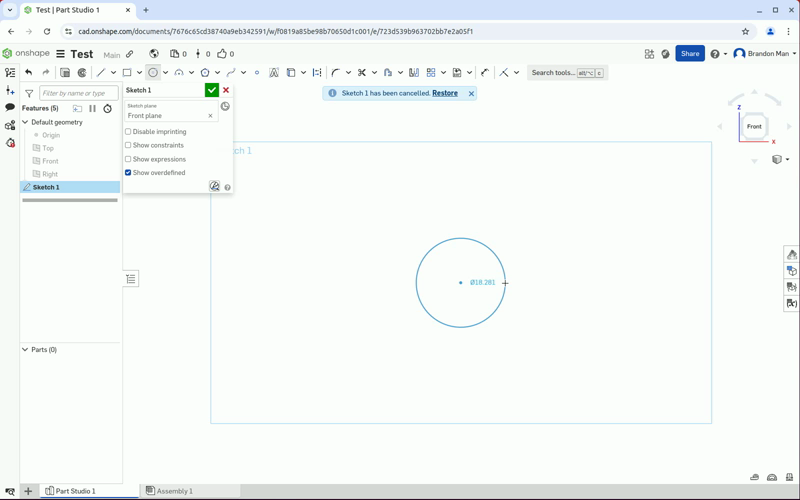
key(esc)
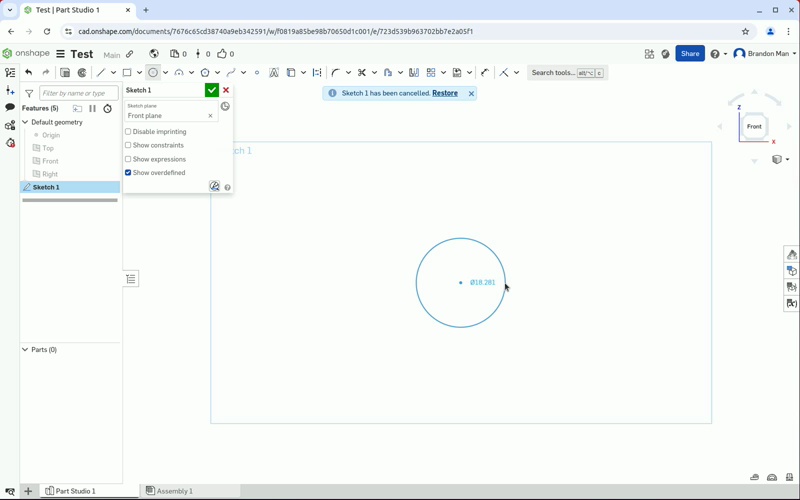
key(c)
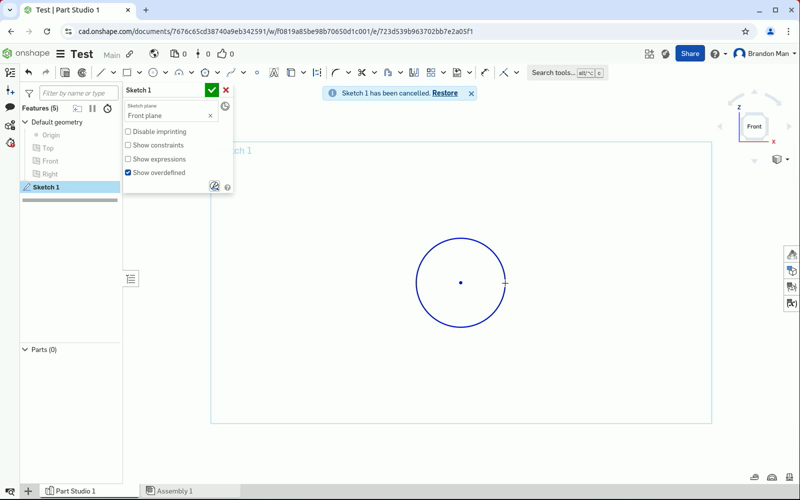
key_down(shift)
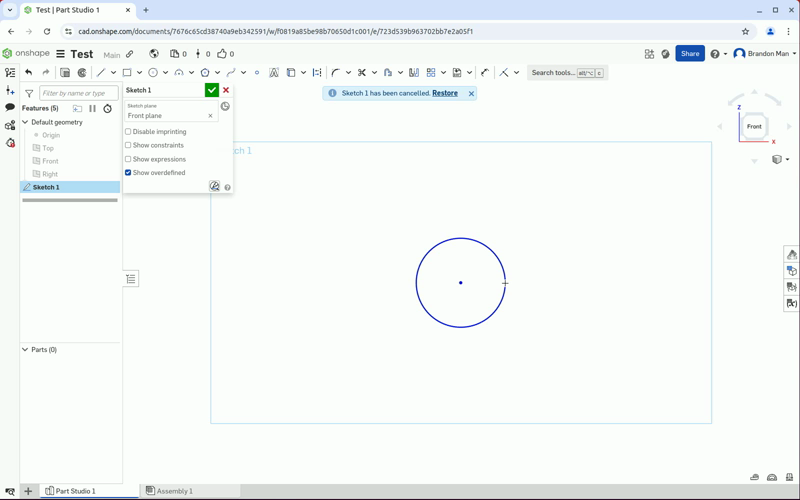
mouse_move(460, 282)
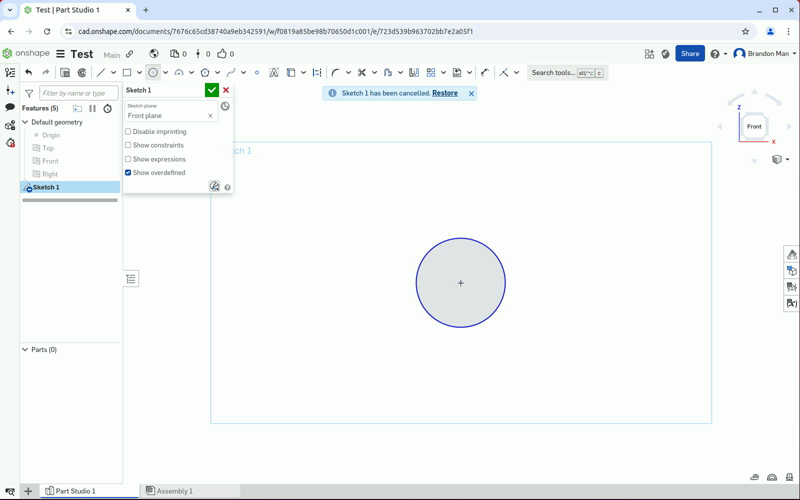
click(460, 282)
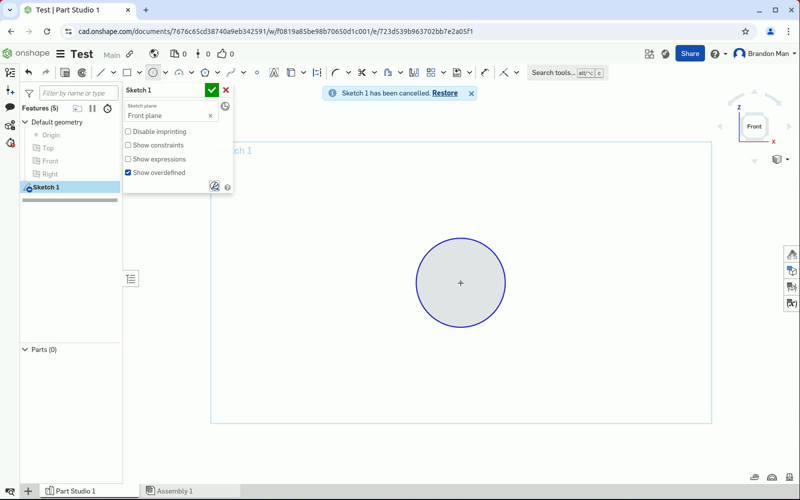
key_up(shift)
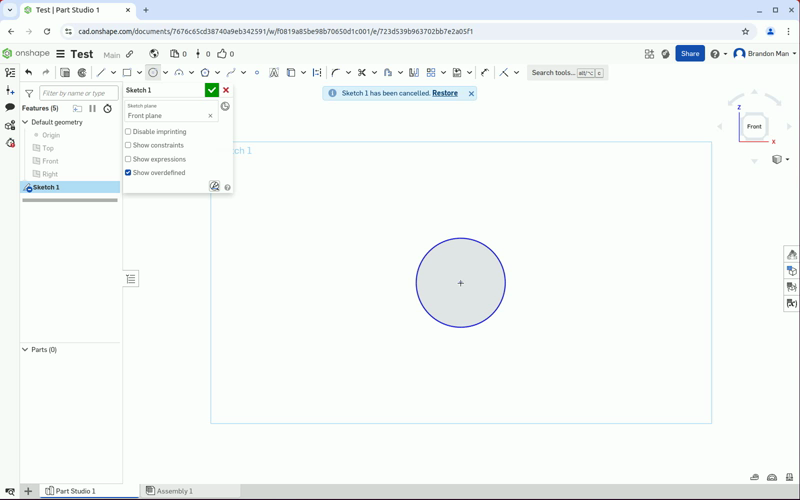
mouse_move(478, 282)
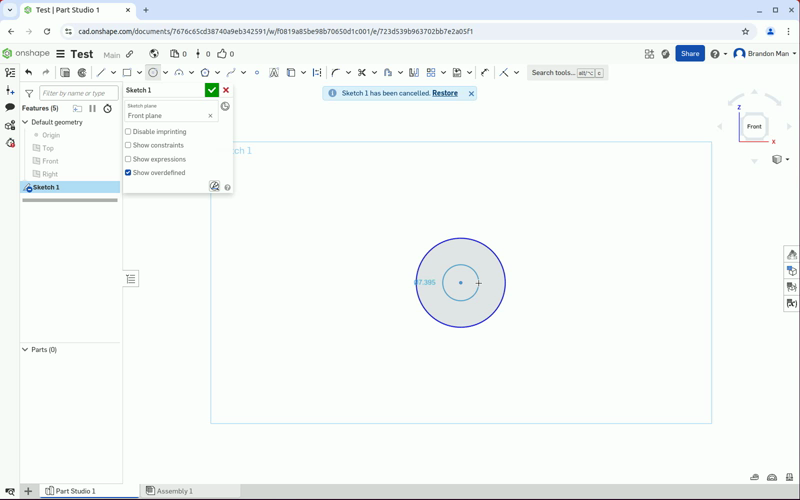
click(478, 282)
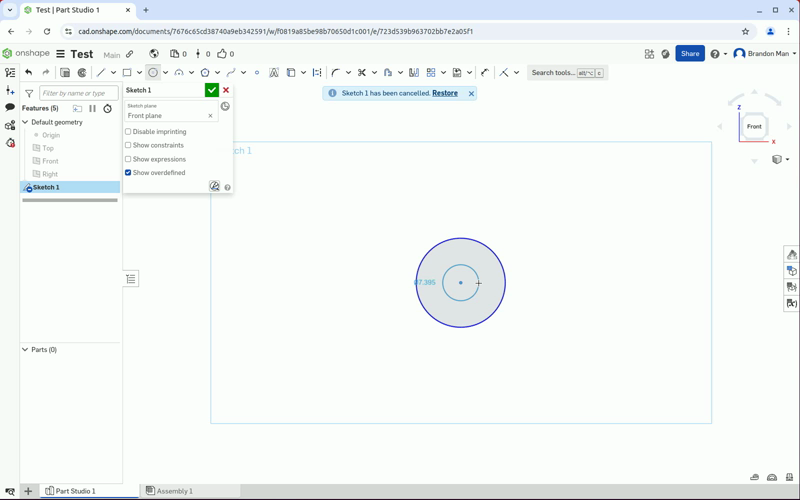
key(esc)
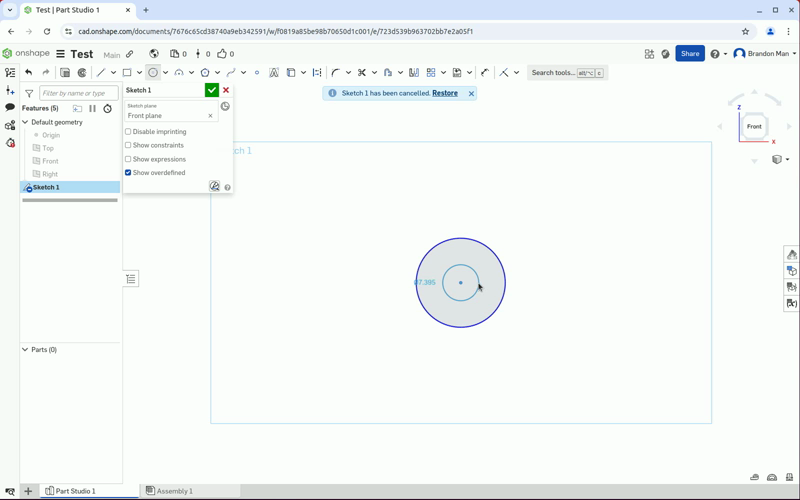
mouse_move(480, 271)
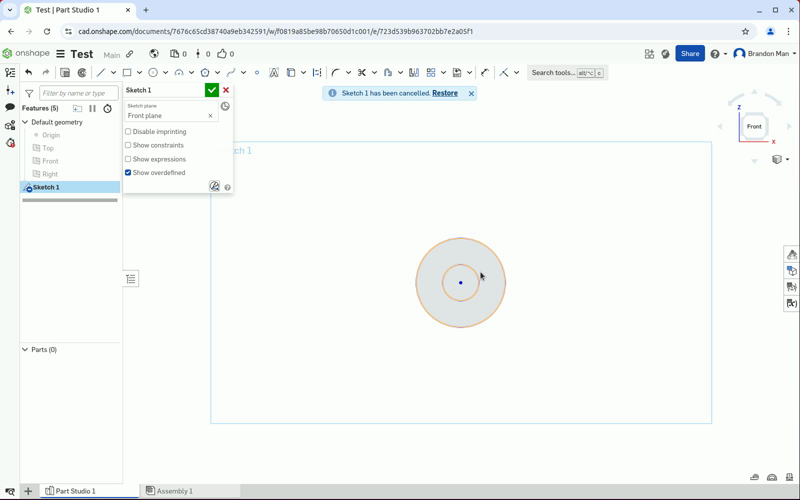
click(480, 271)
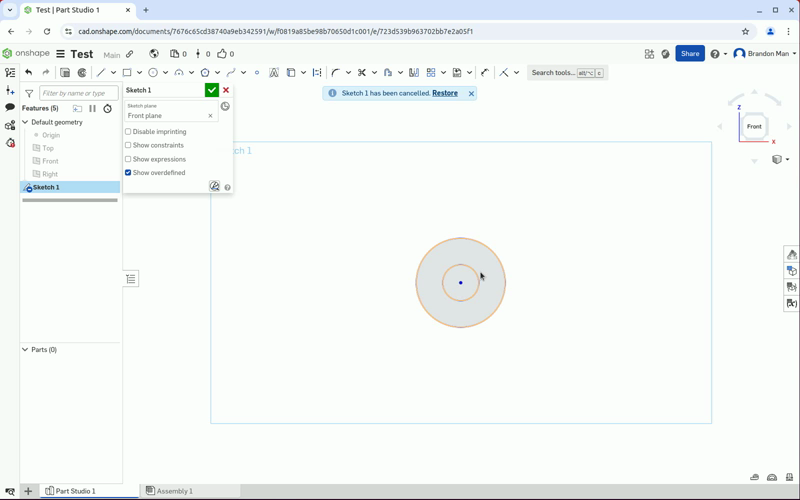
mouse_move(73, 352)
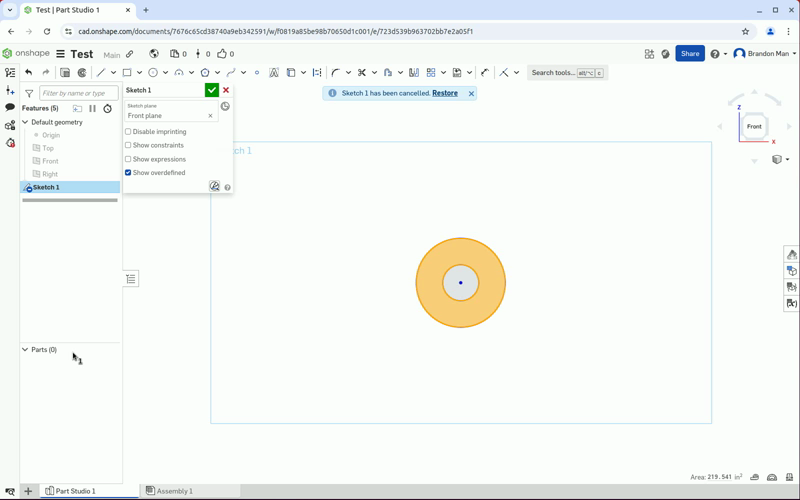
key(shift+y)
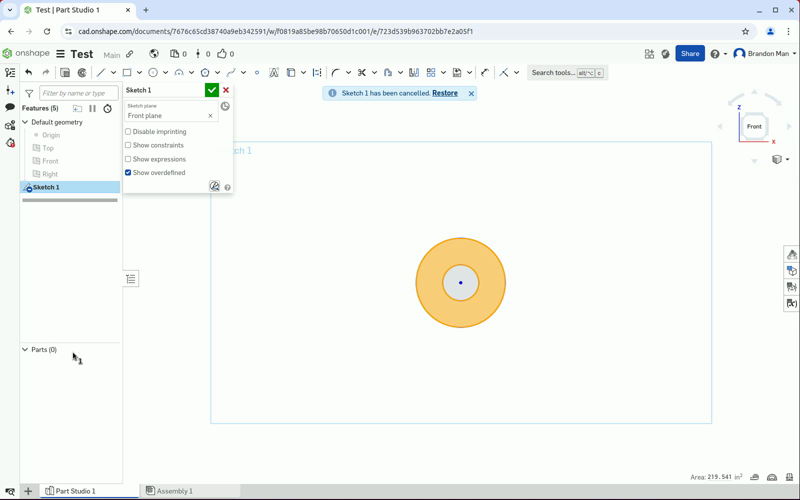
key(shift+e)
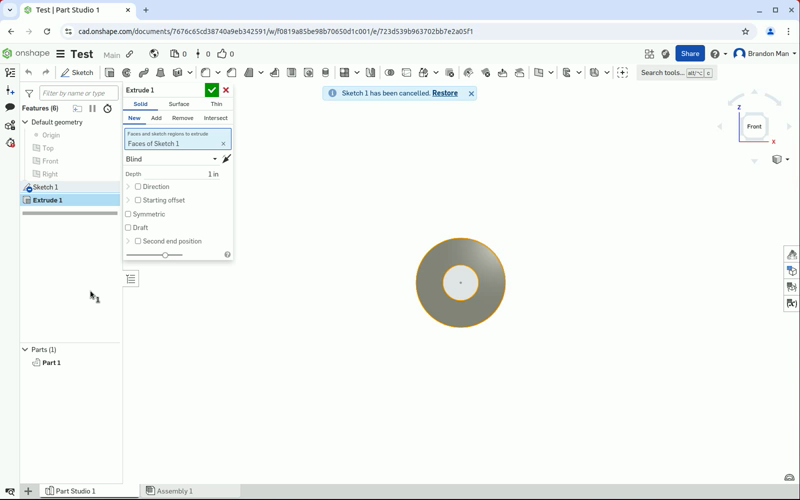
mouse_move(143, 106)
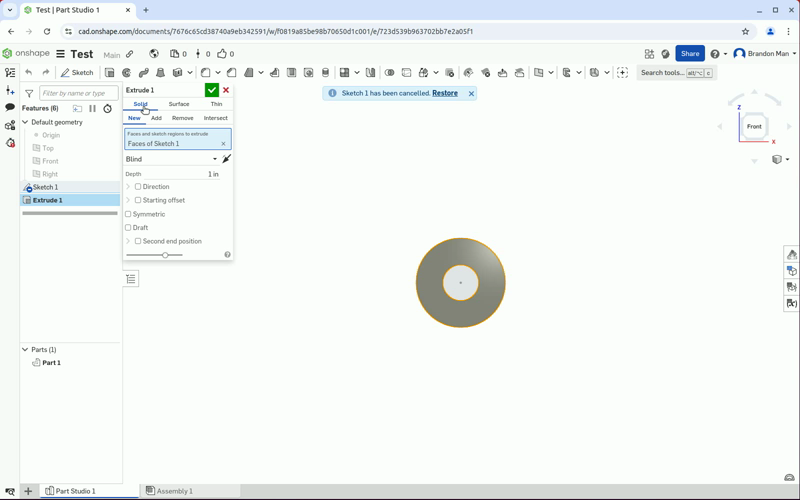
click(143, 106)
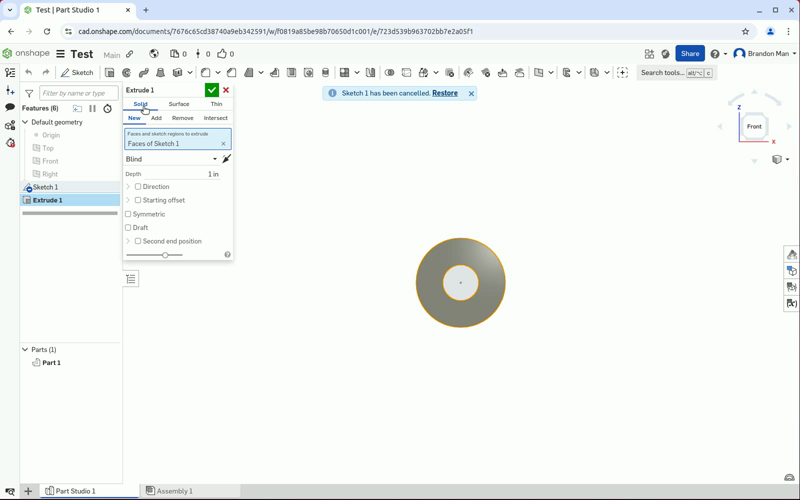
mouse_move(137, 120)
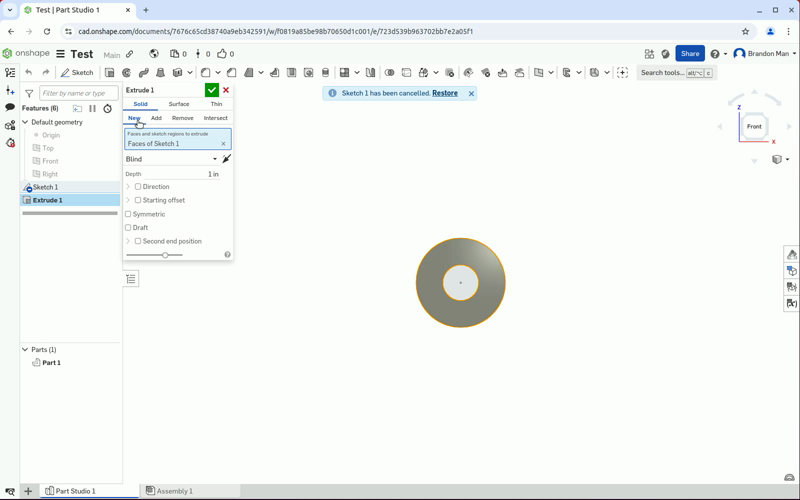
click(137, 120)
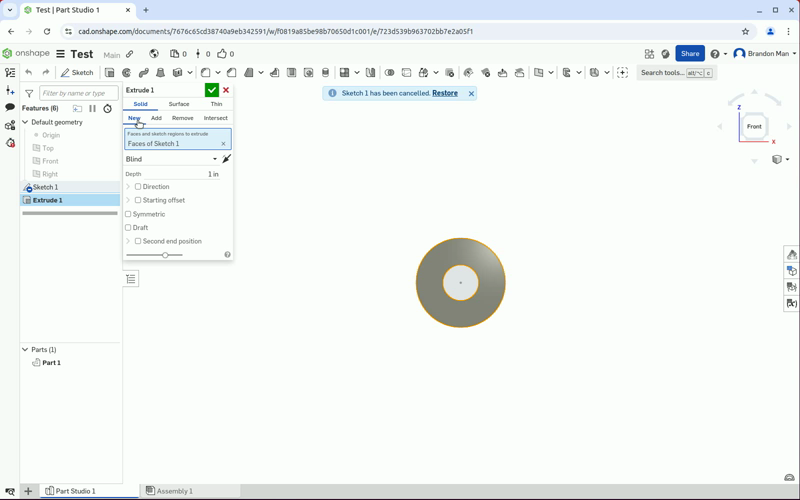
key(tab, 4)
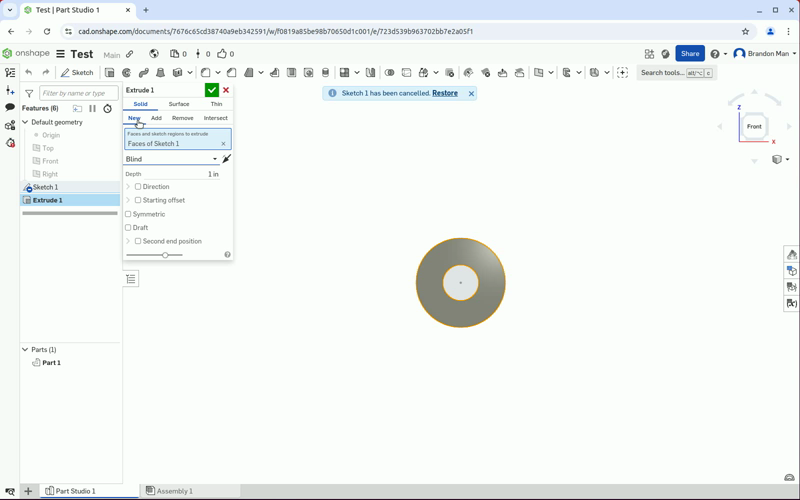
text(3.611)
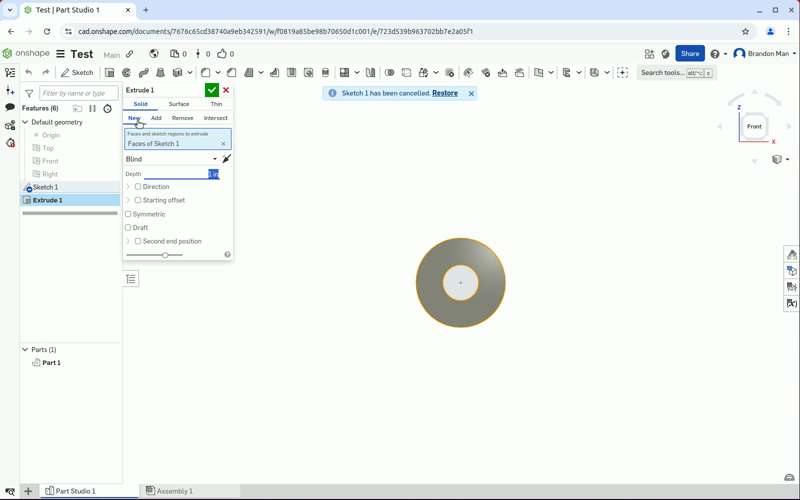
key(enter)
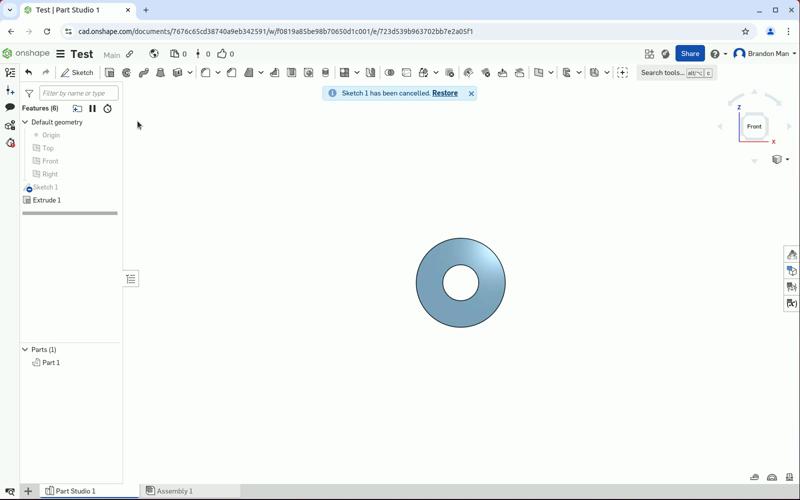
key(shift+h)
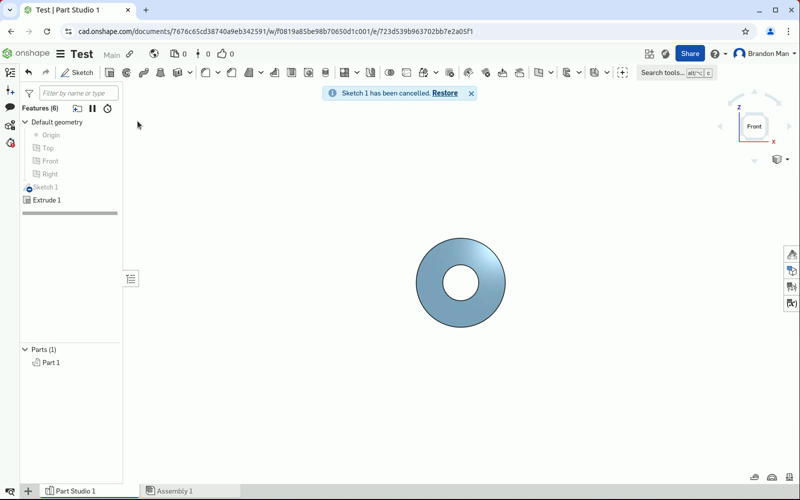
key(shift+h)
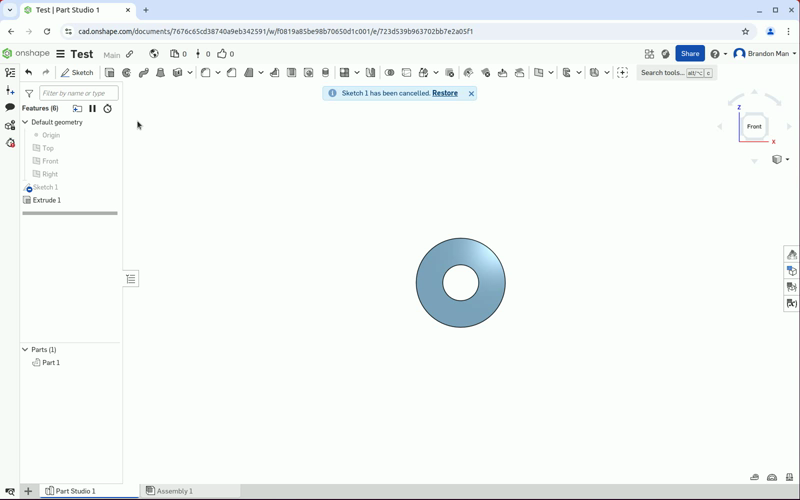
mouse_move(73, 189)
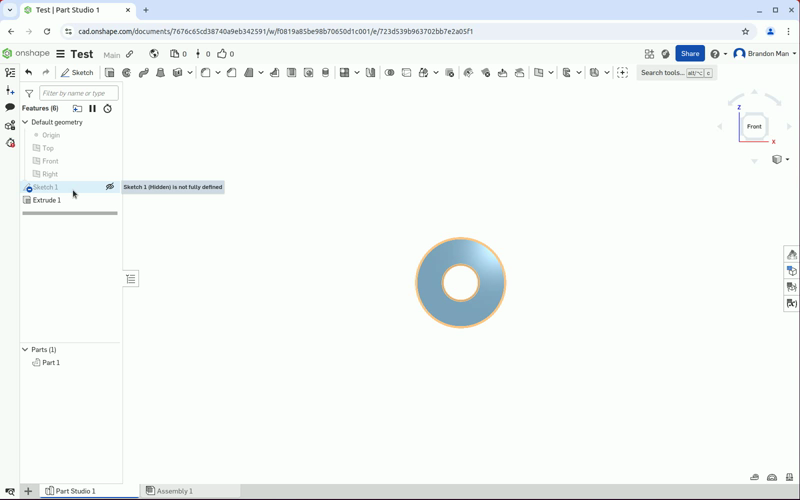
click(73, 189)
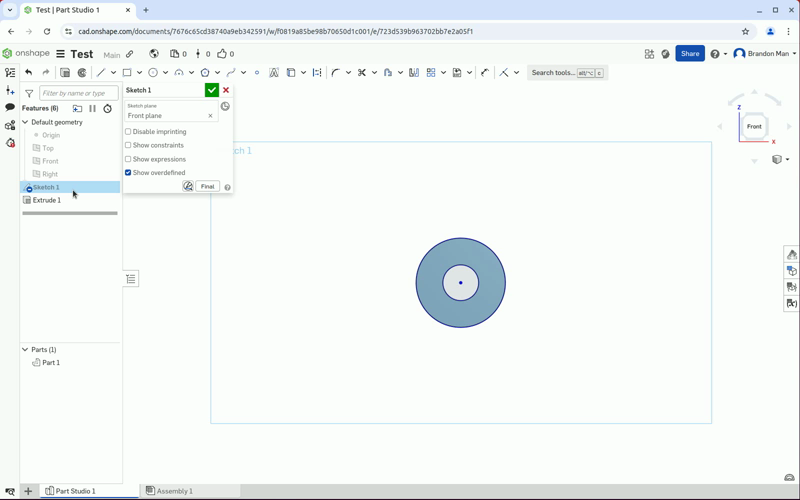
mouse_move(229, 92)
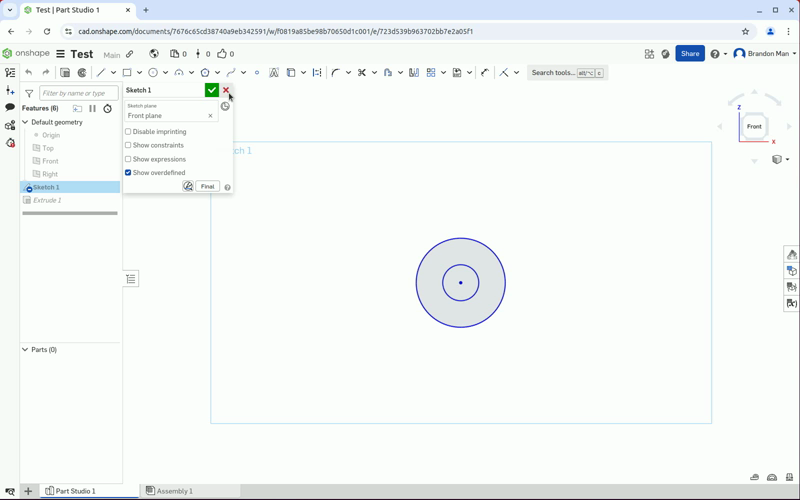
click(229, 92)
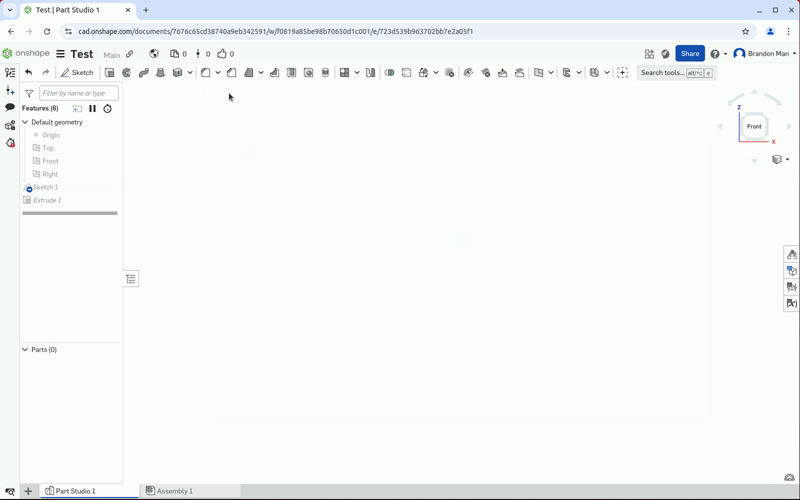
mouse_move(541, 75)
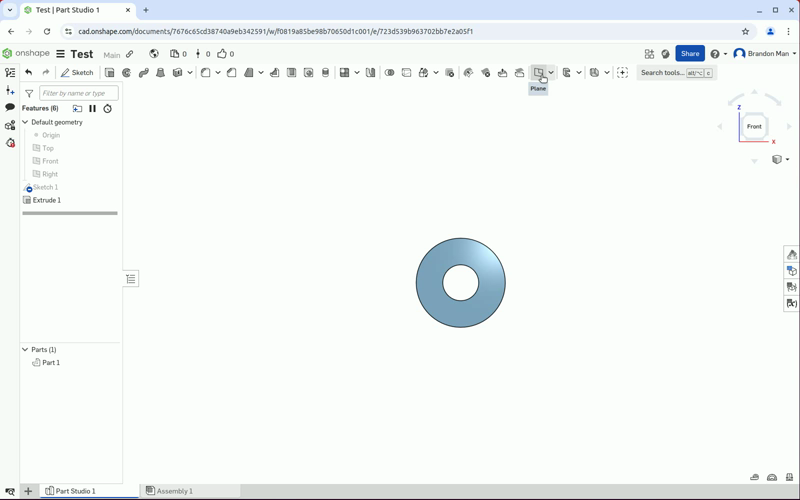
click(541, 75)
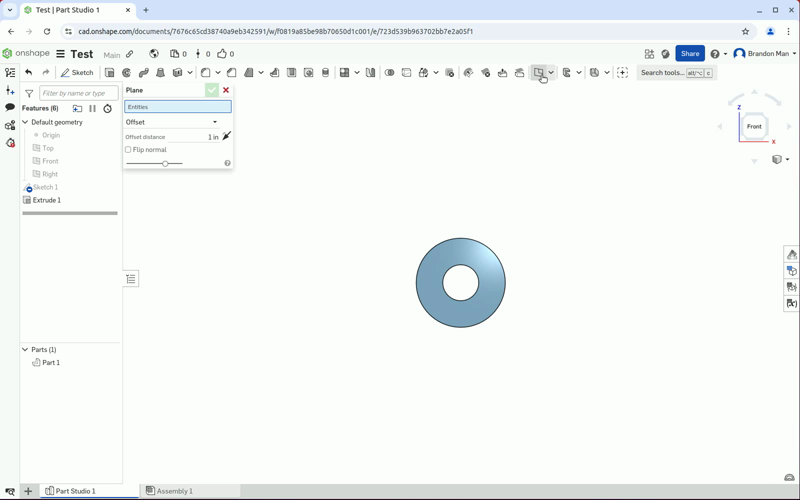
mouse_move(73, 163)
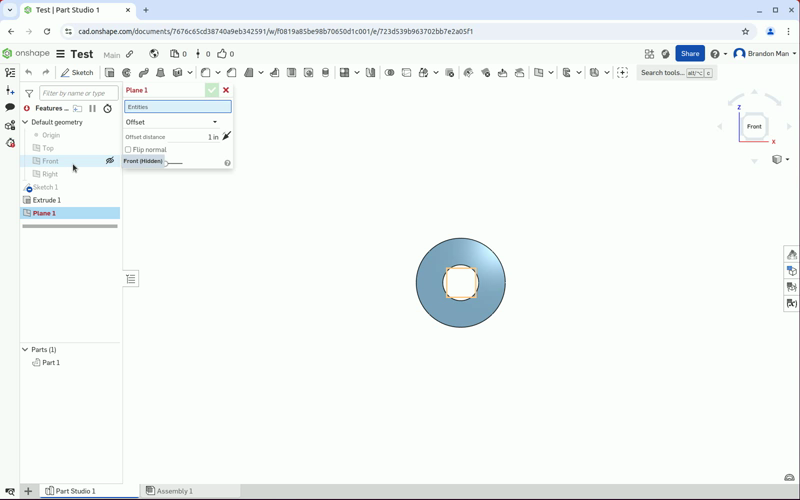
click(73, 163)
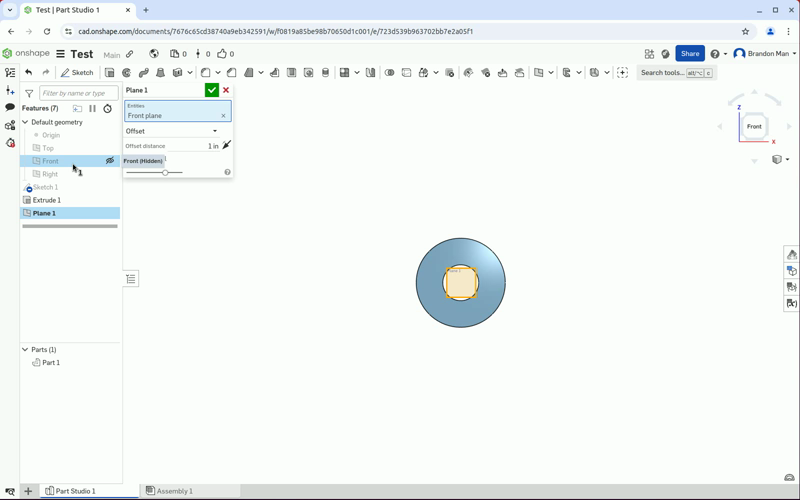
key(tab, 2)
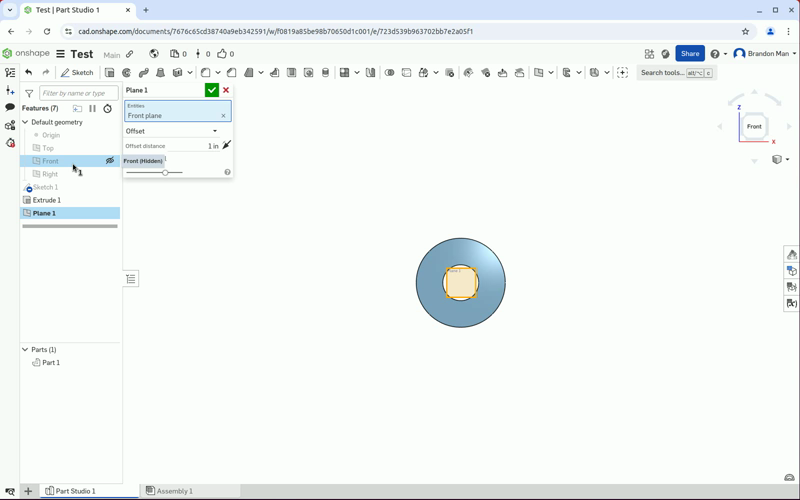
text(3.605)
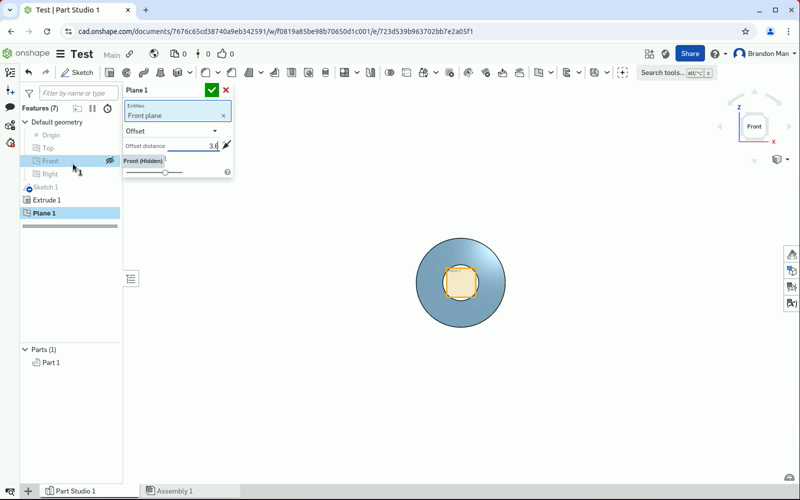
key(enter, 2)
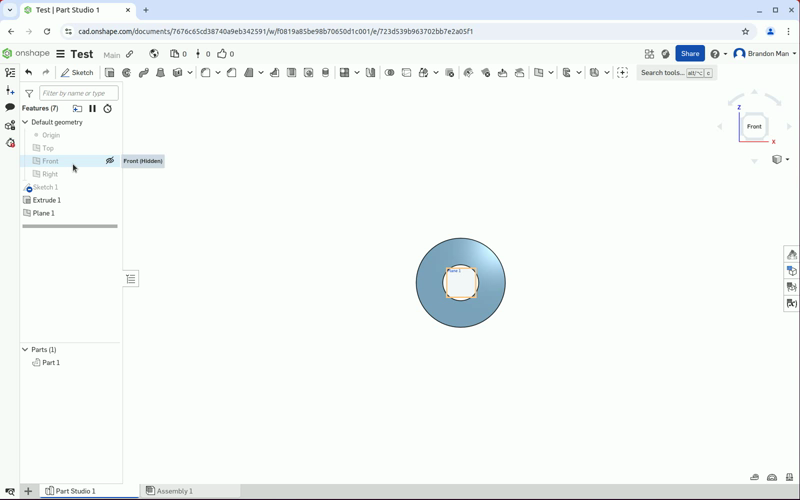
key(shift+s)
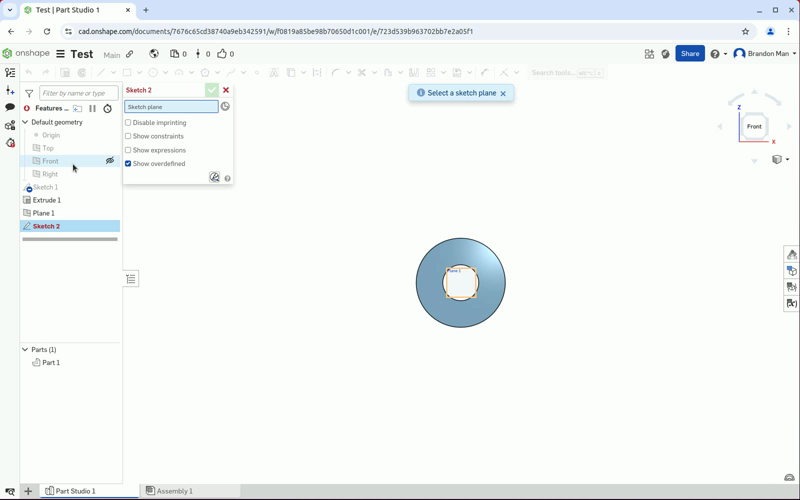
mouse_move(73, 215)
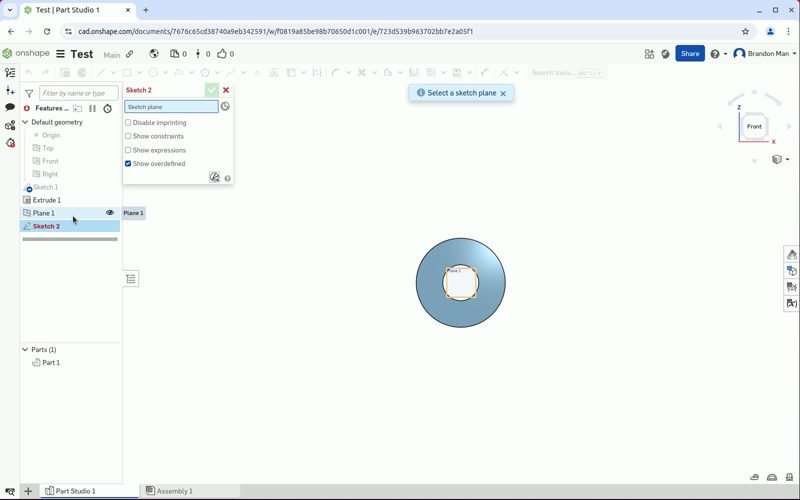
click(73, 215)
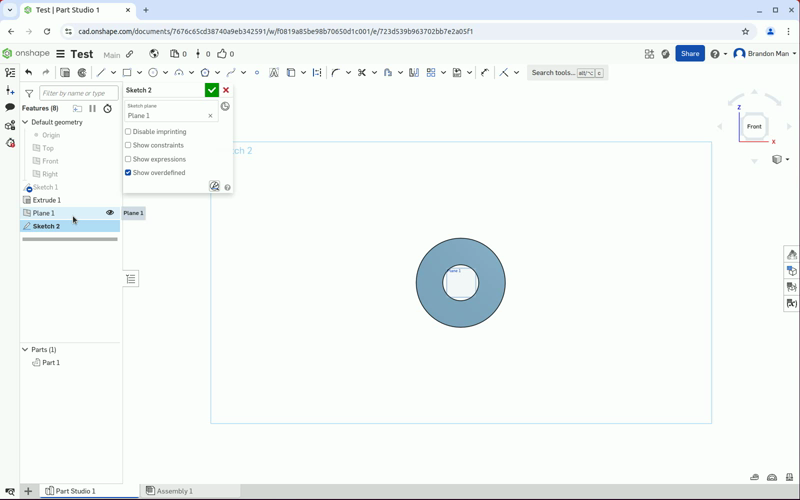
mouse_move(73, 352)
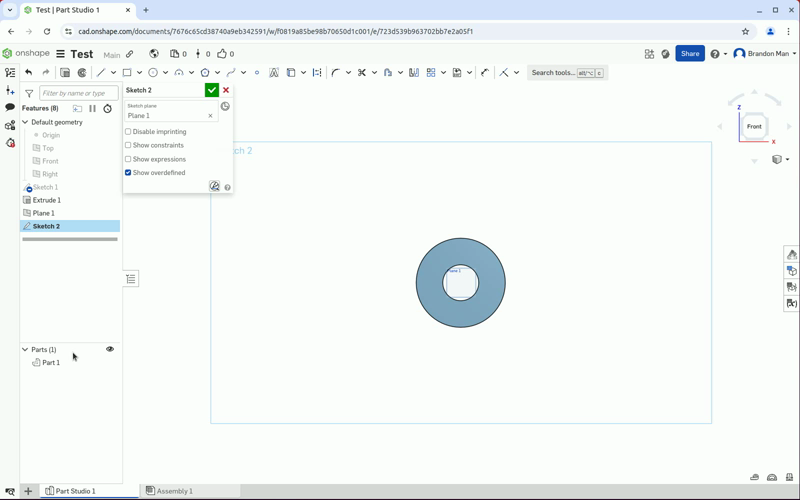
key(y)
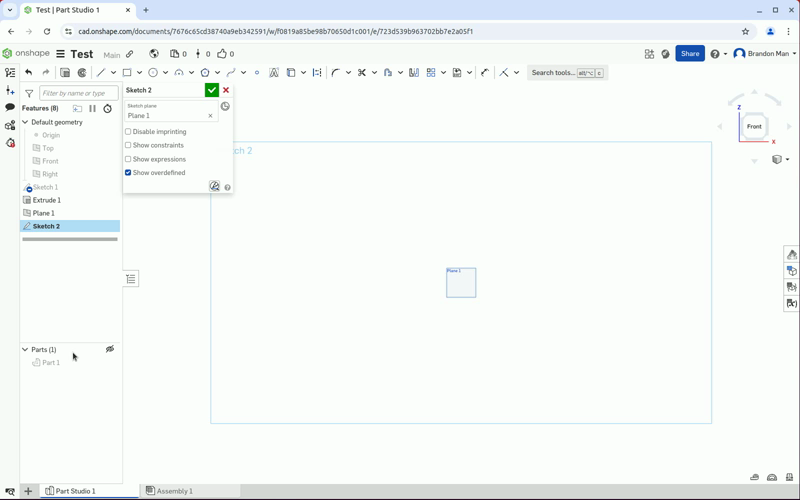
key(c)
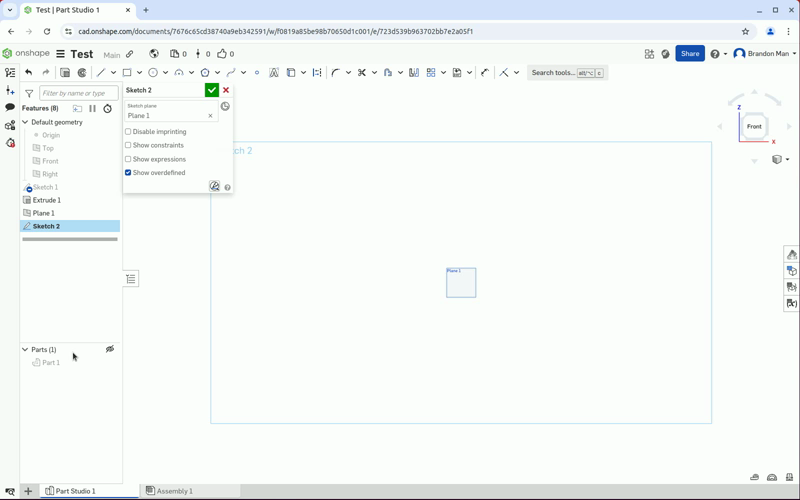
key_down(shift)
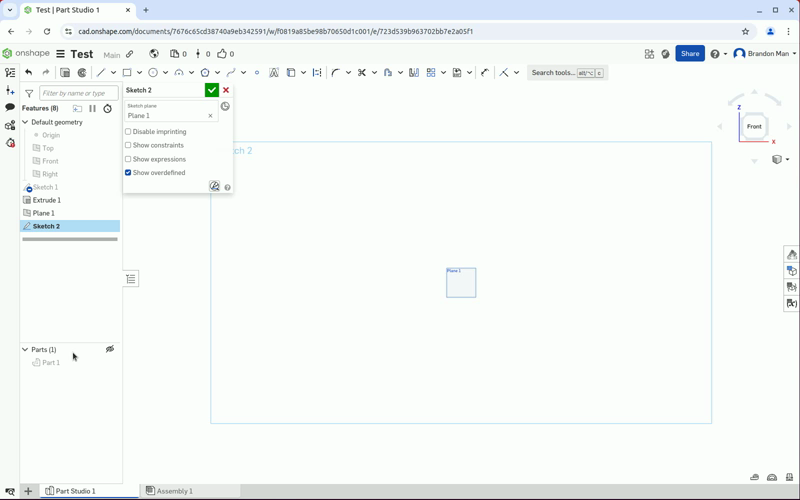
mouse_move(460, 282)
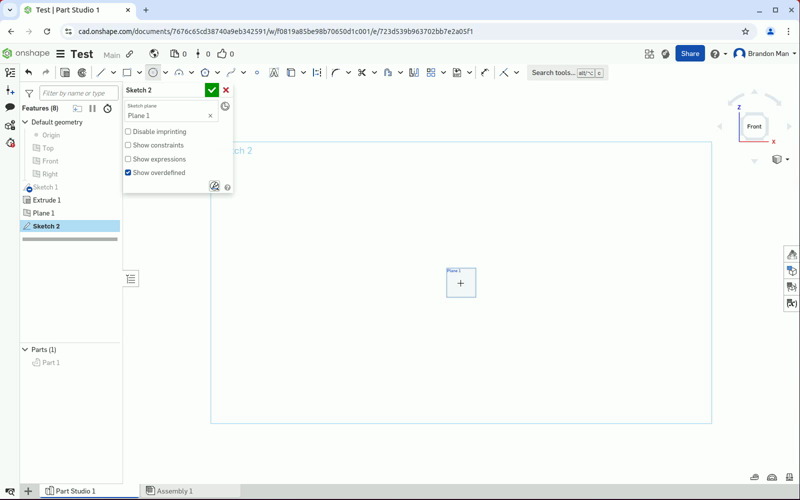
click(460, 282)
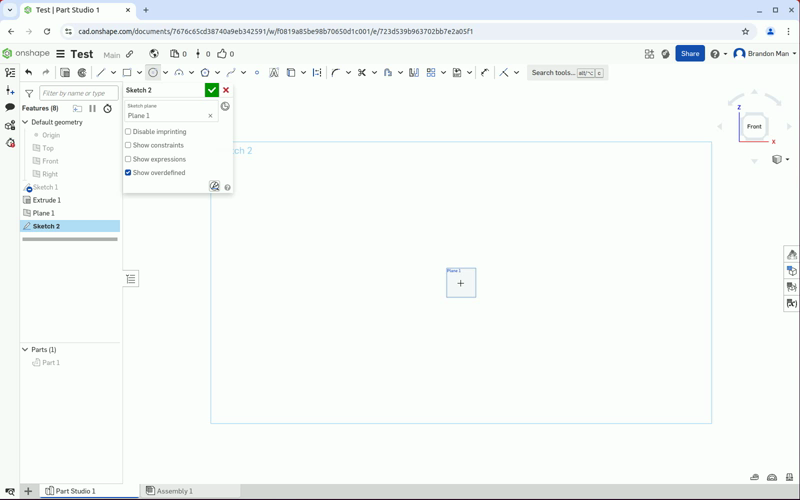
key_up(shift)
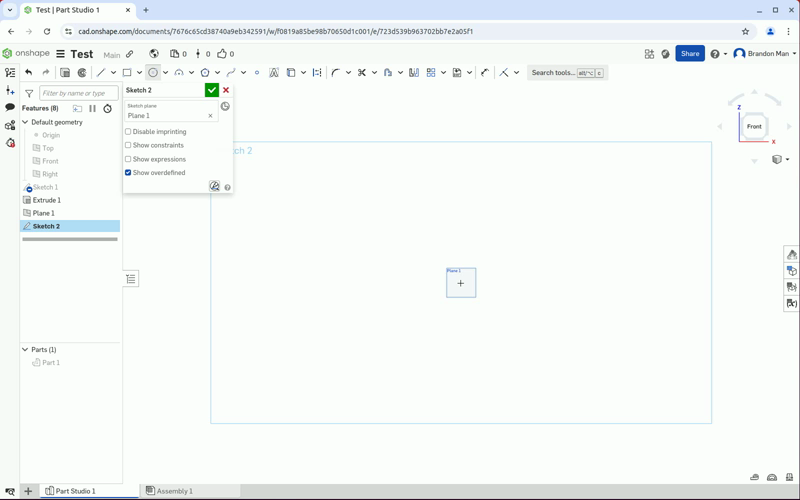
mouse_move(492, 282)
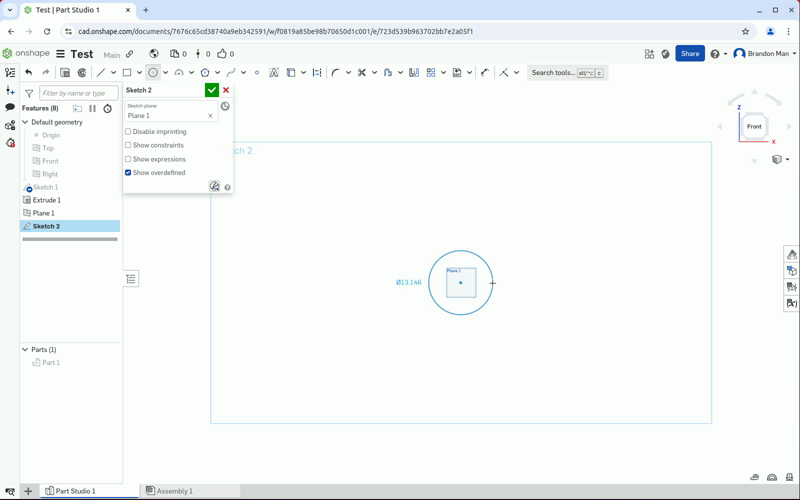
click(492, 282)
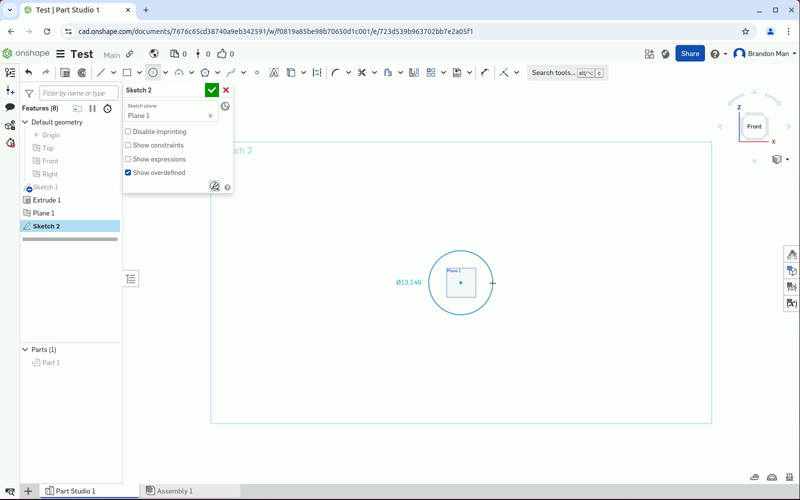
key(esc)
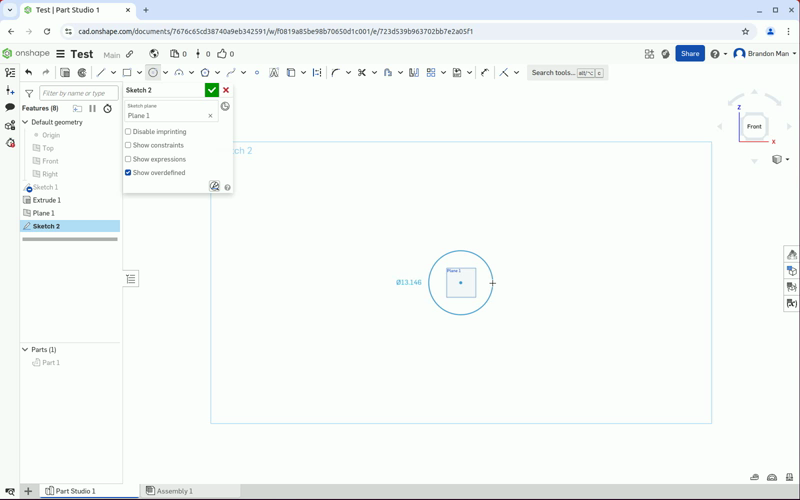
key(c)
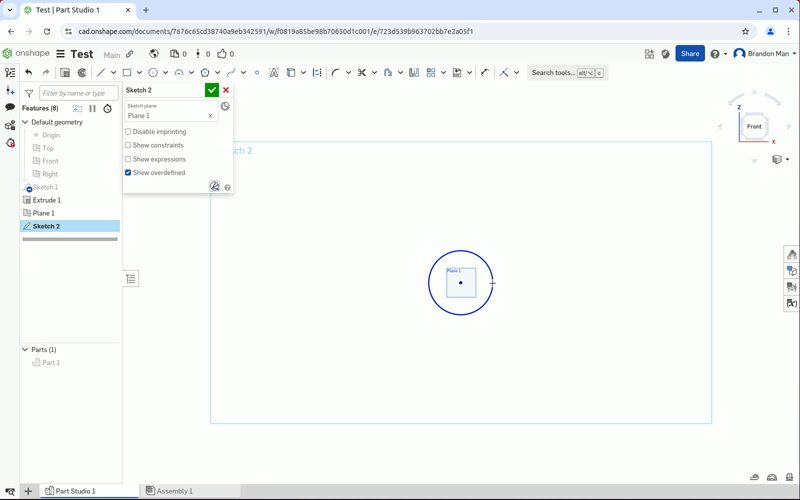
key_down(shift)
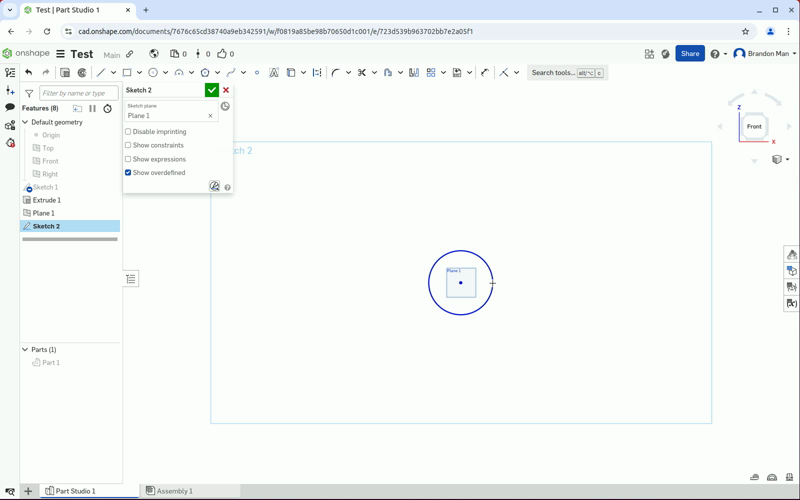
mouse_move(460, 282)
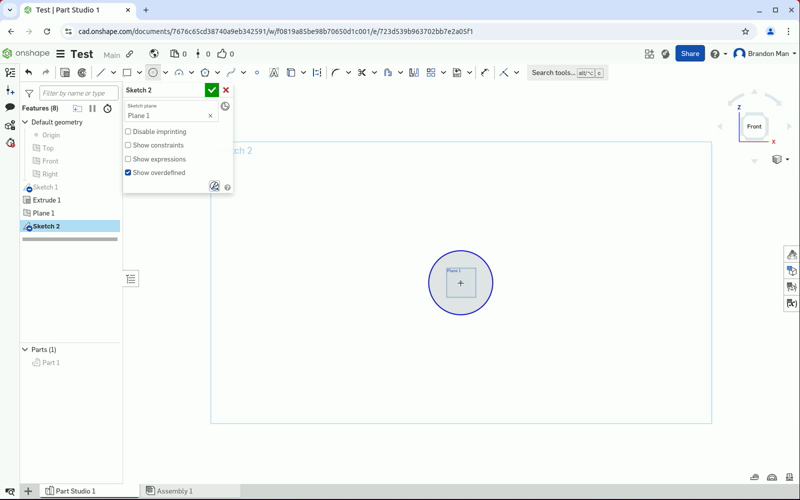
click(460, 282)
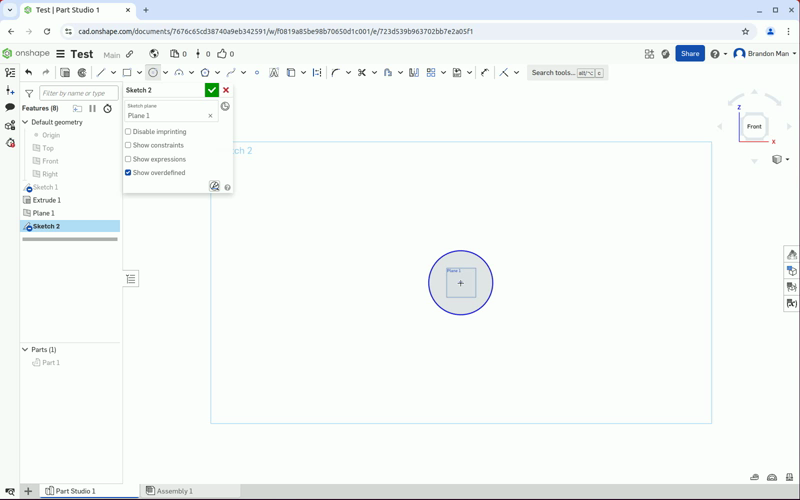
key_up(shift)
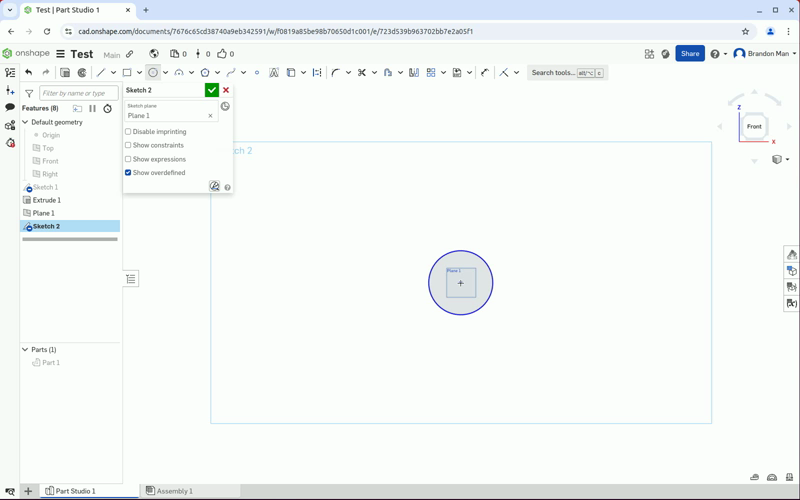
mouse_move(478, 282)
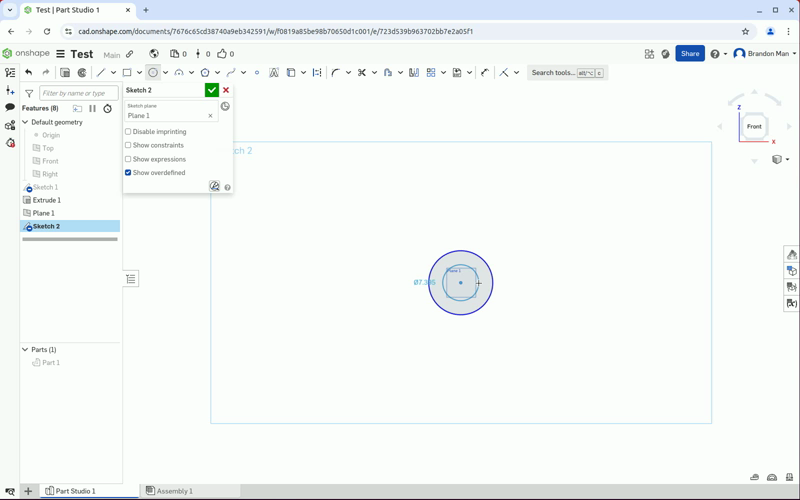
click(478, 282)
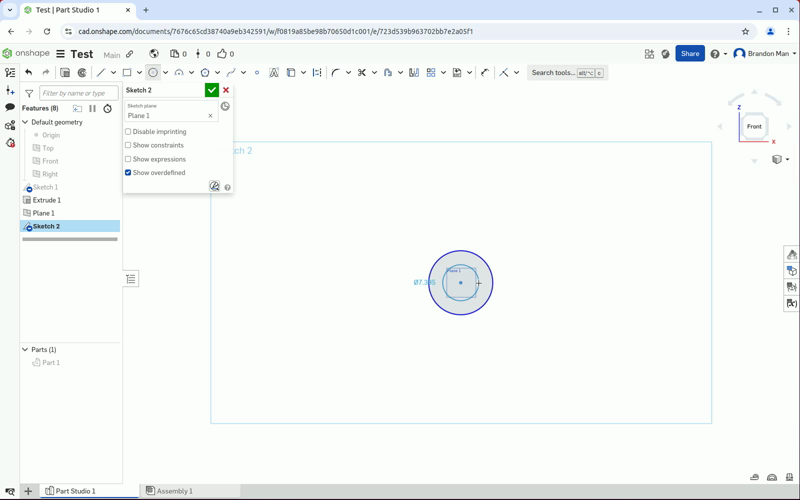
key(esc)
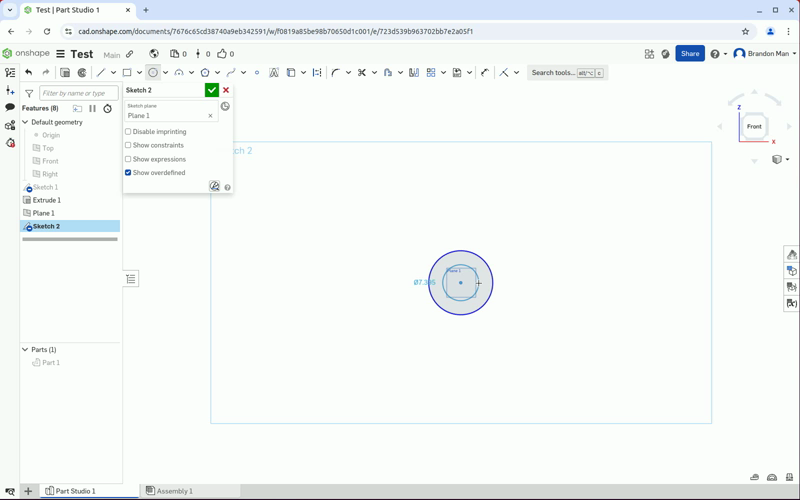
mouse_move(483, 301)
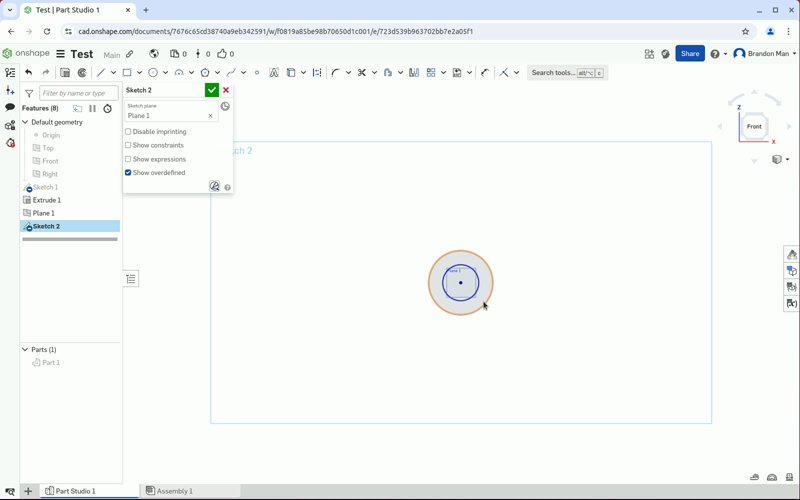
click(483, 301)
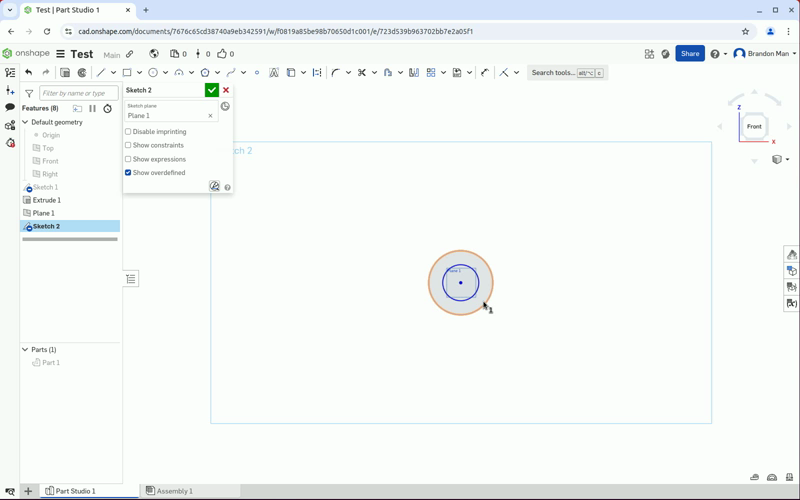
mouse_move(73, 352)
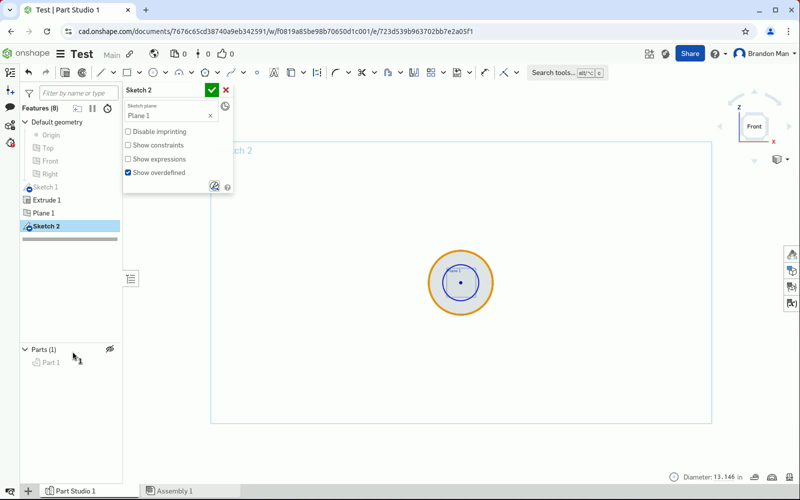
key(shift+y)
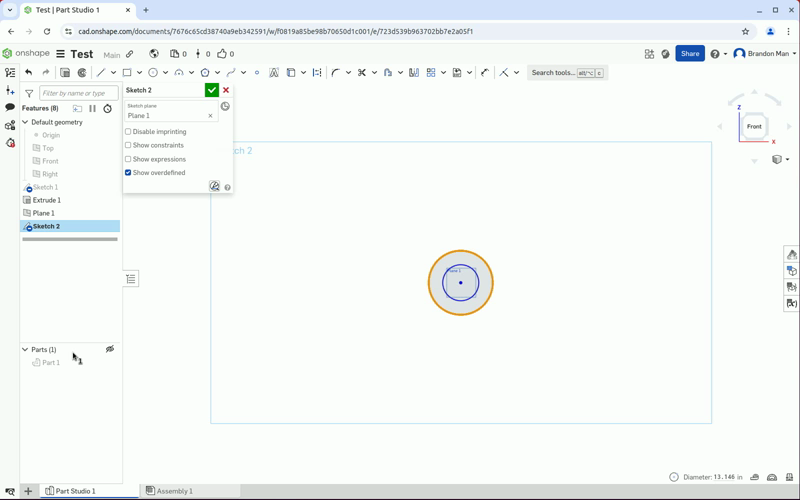
key(shift+e)
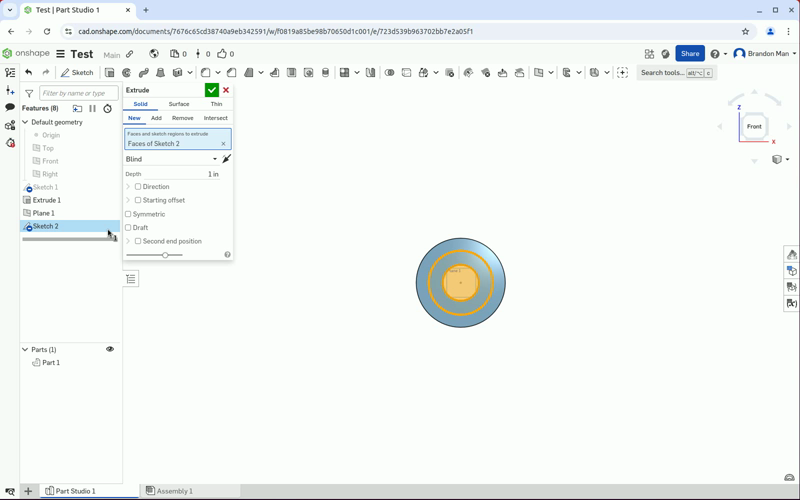
mouse_move(143, 106)
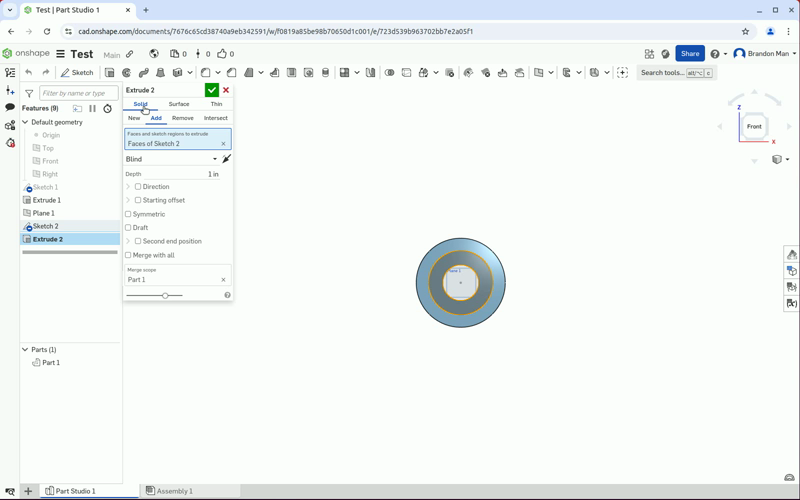
click(143, 106)
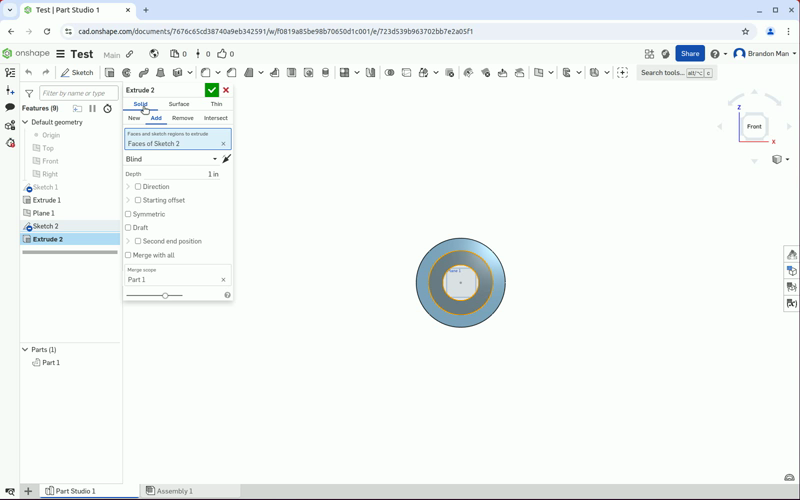
mouse_move(137, 120)
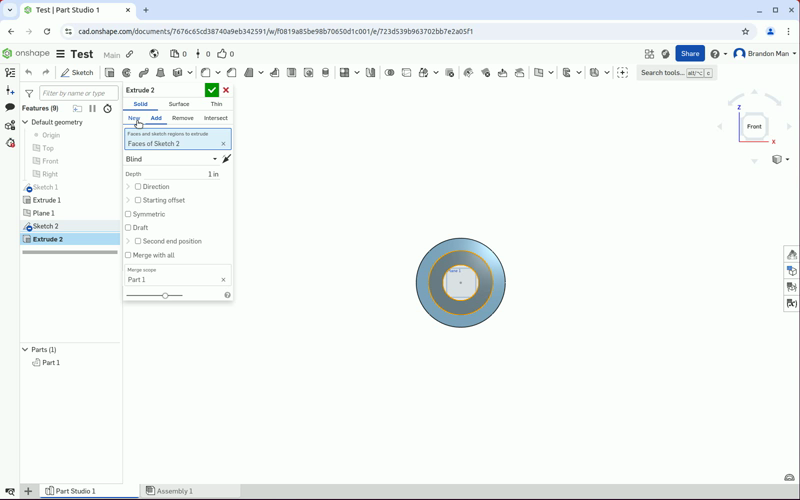
click(137, 120)
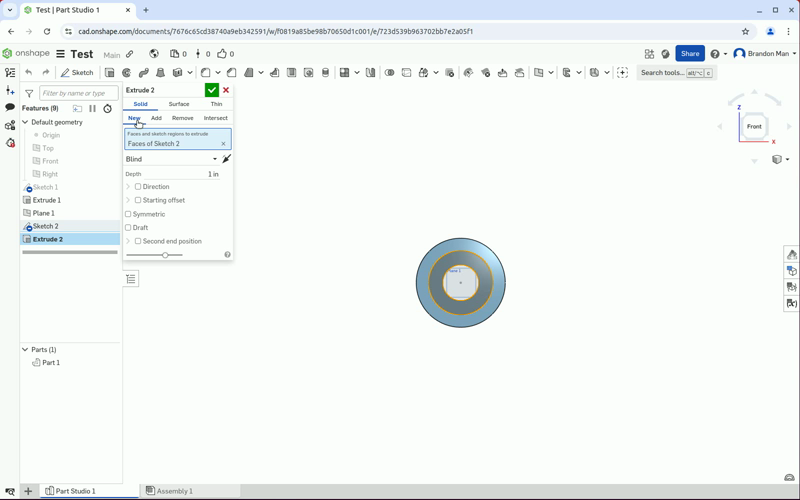
key(tab, 4)
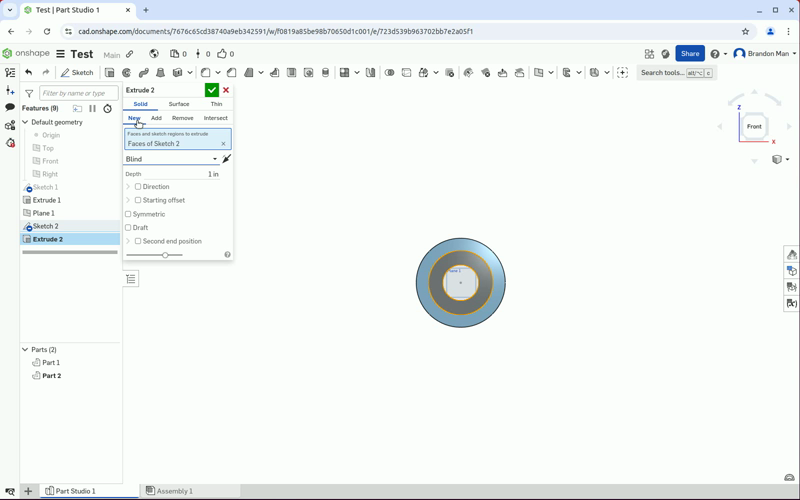
text(1.204)
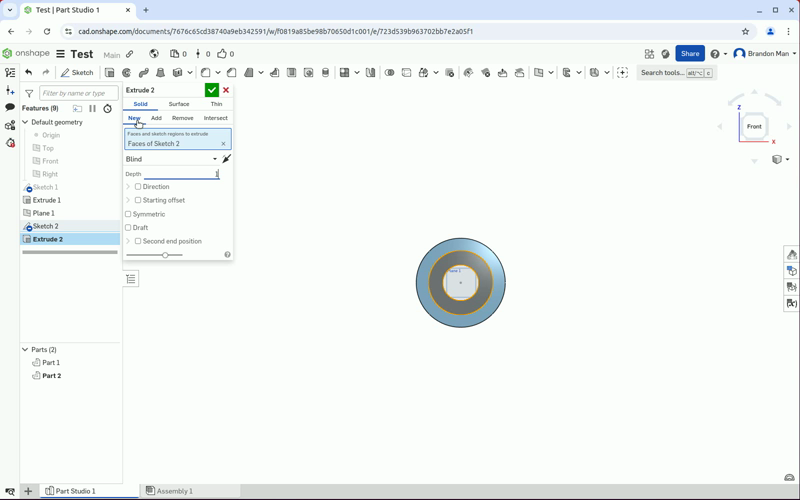
key(enter)
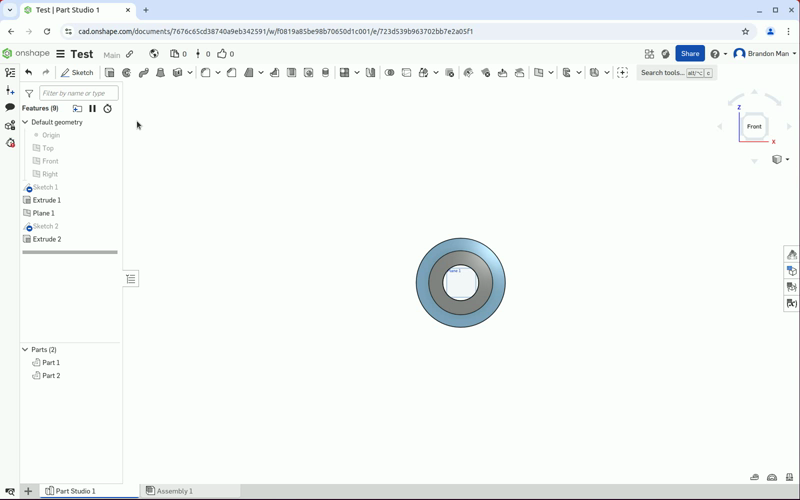
key(shift+h)
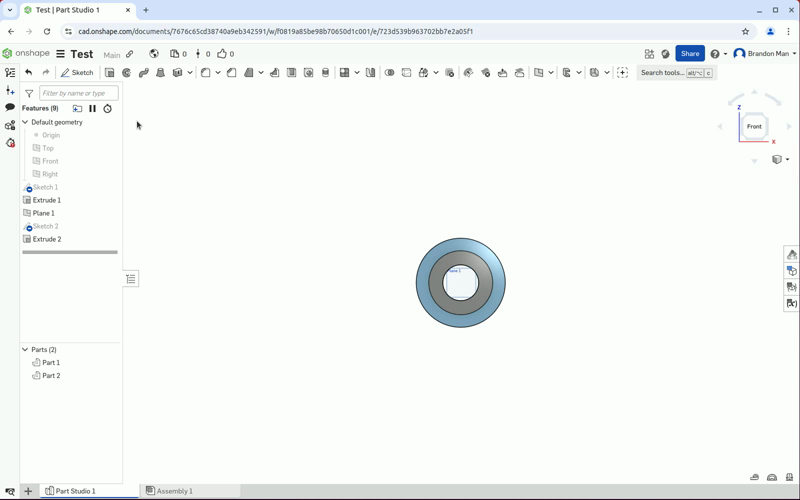
key(shift+h)
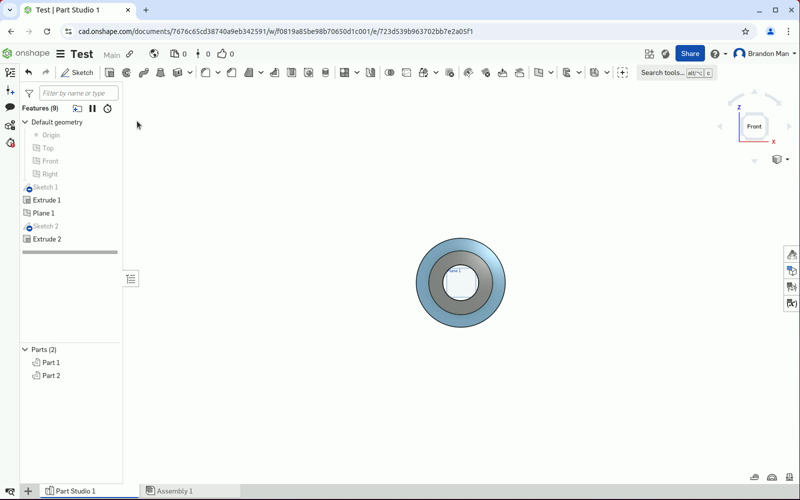
key(shift+7)
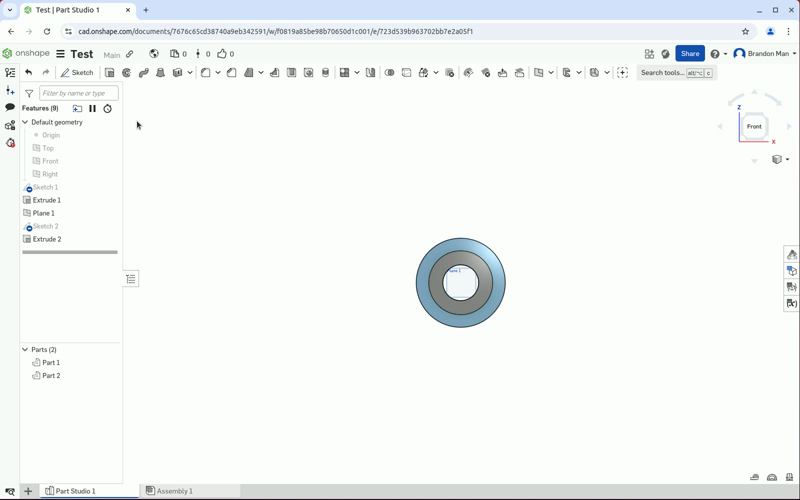
key(left, 2)
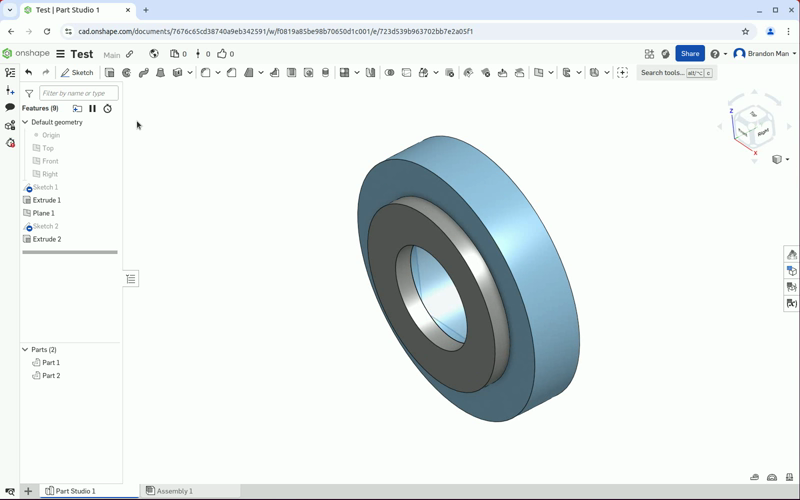
key(down, 2)
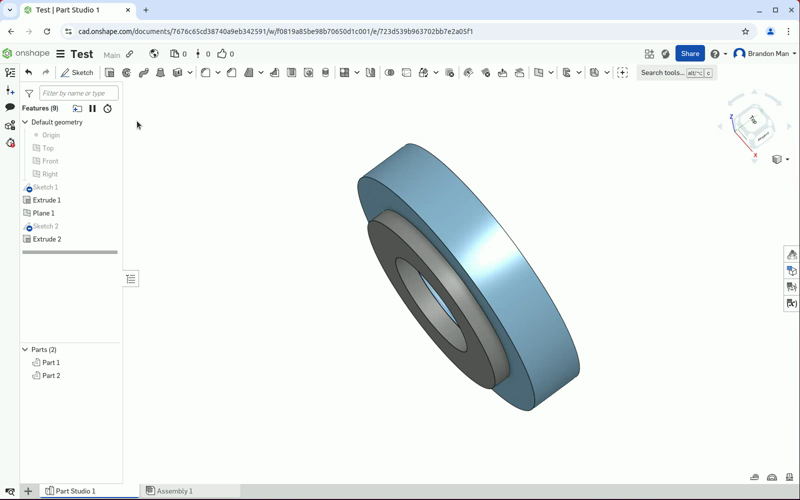
key(up, 2)
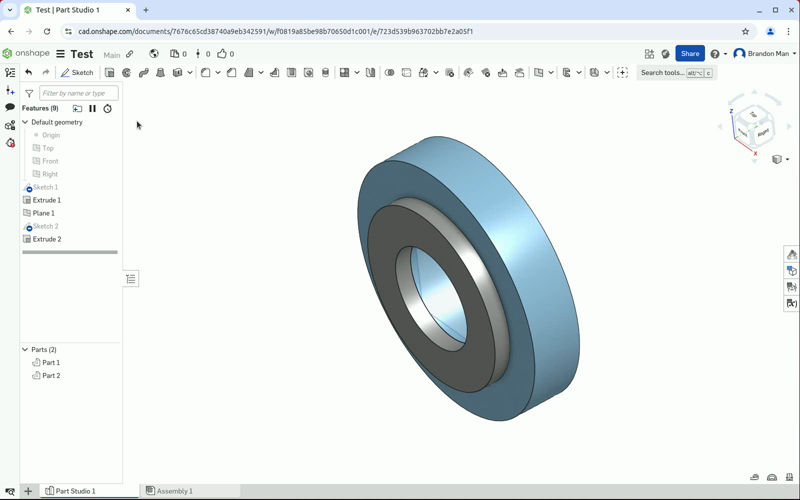
key(right, 2)
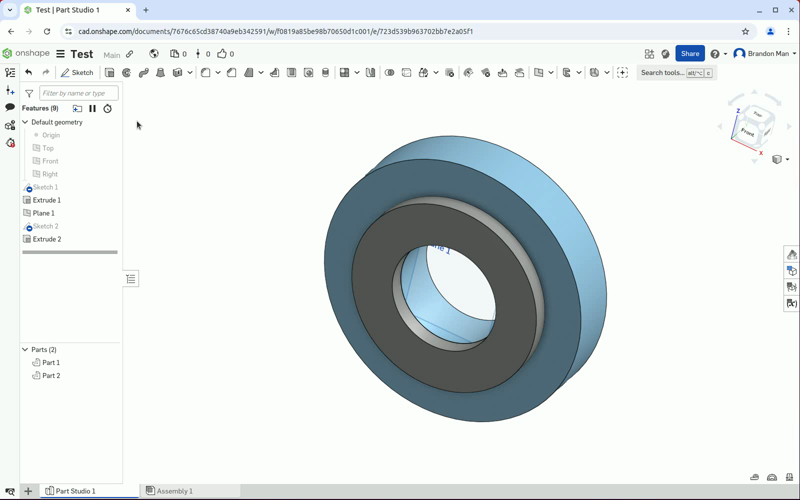
mouse_move(73, 189)
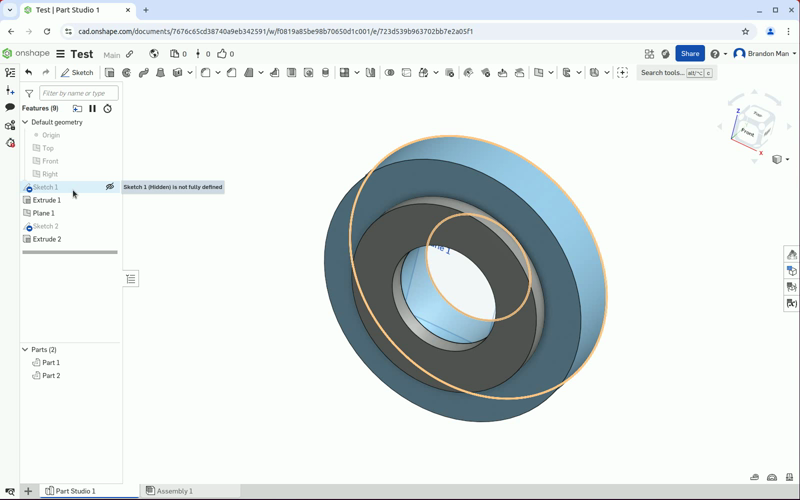
click(73, 189)